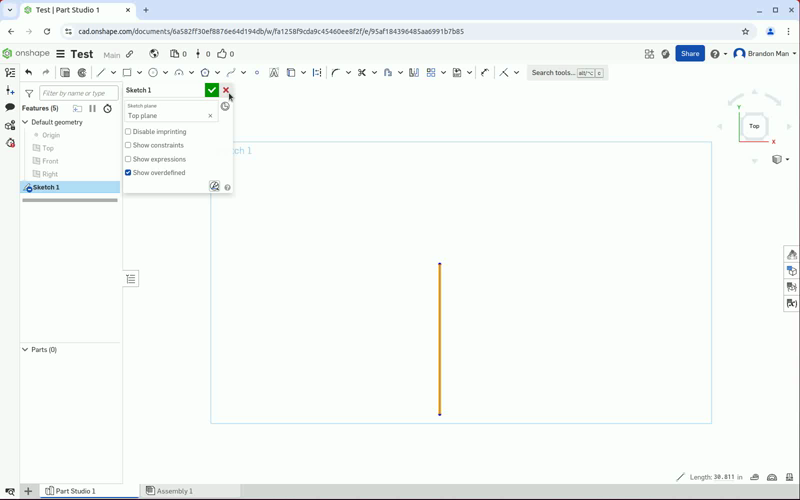
key(shift+h)
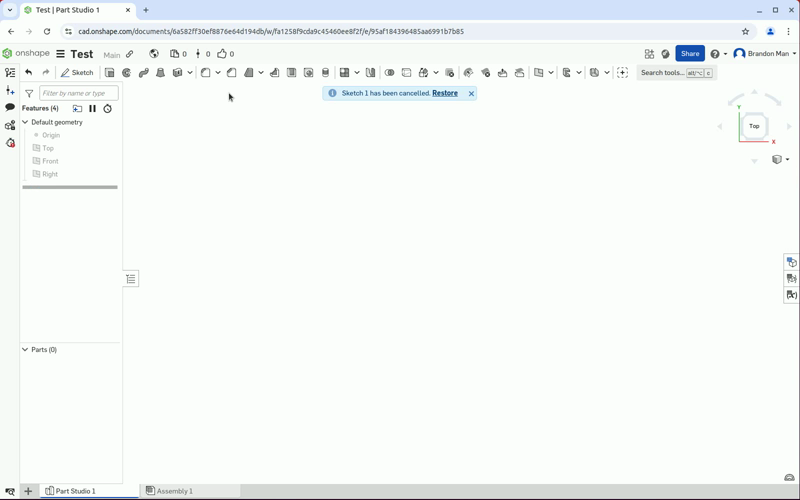
mouse_move(73, 352)
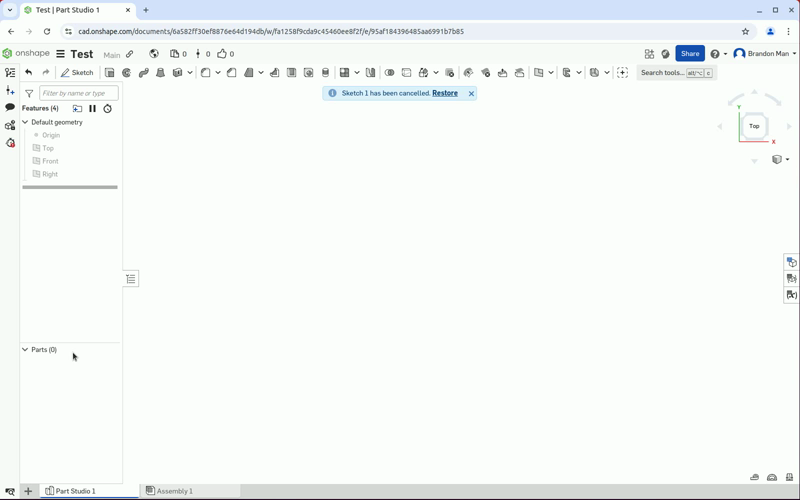
key(y)
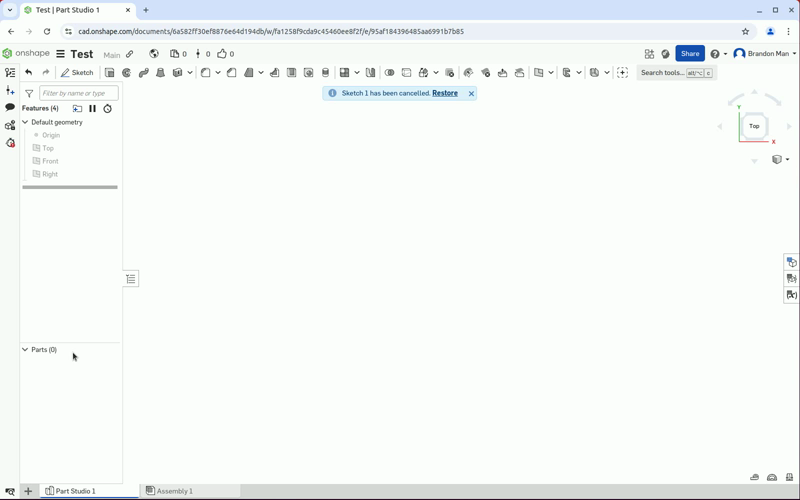
key(shift+p)
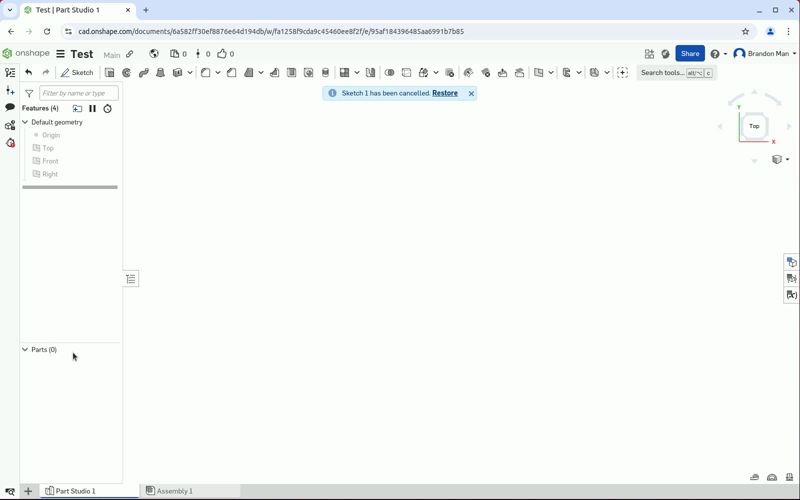
key(space)
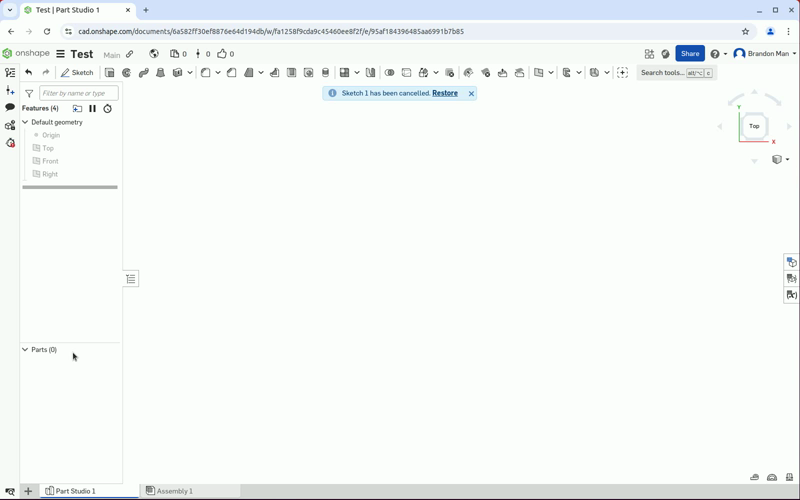
key_down(shift)
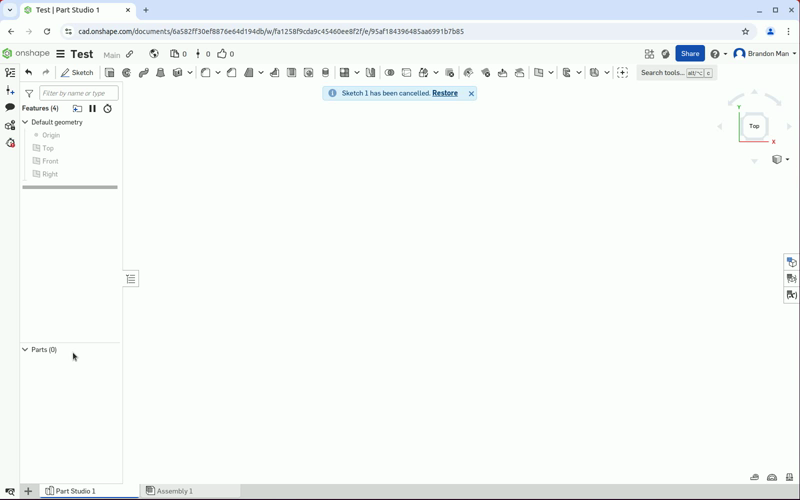
key(up)
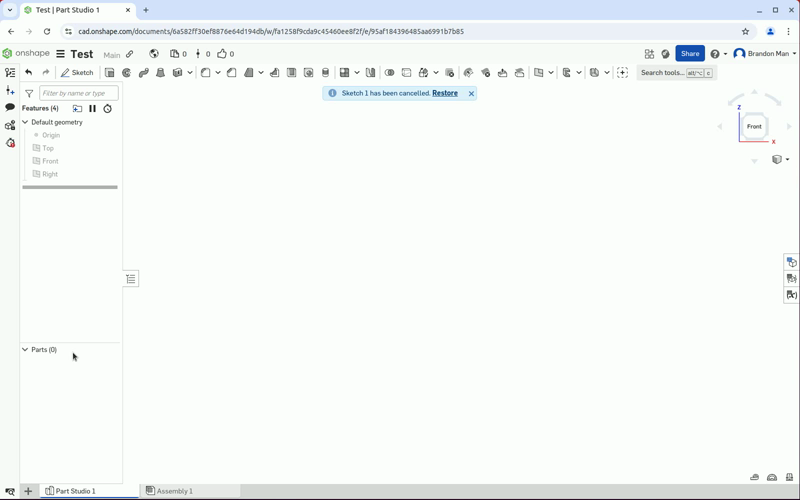
key_up(shift)
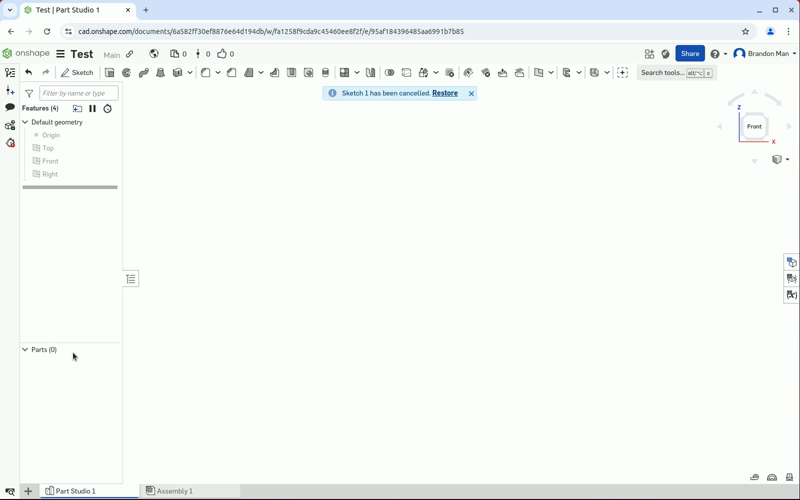
mouse_move(73, 352)
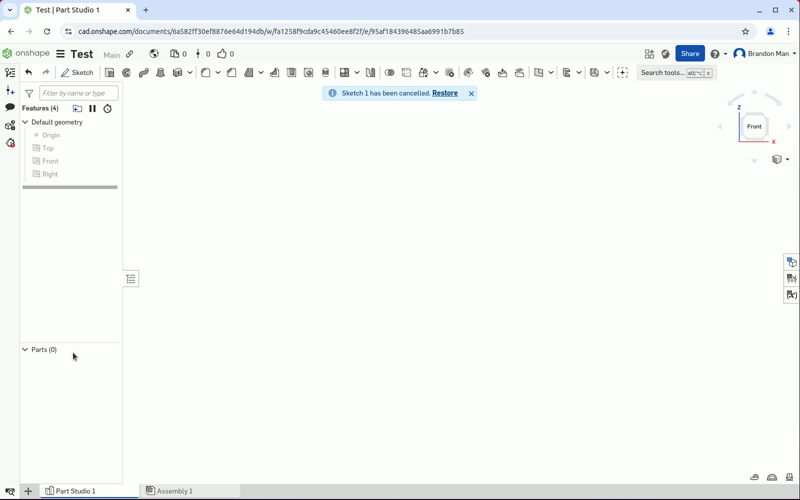
key(shift+y)
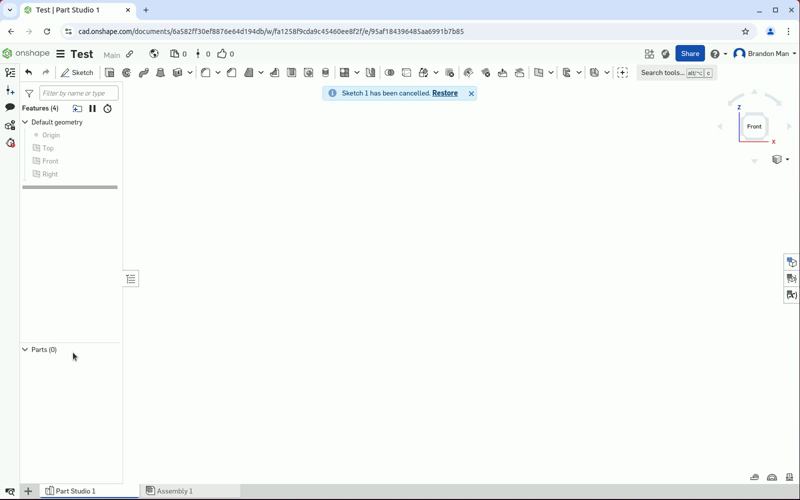
key(shift+s)
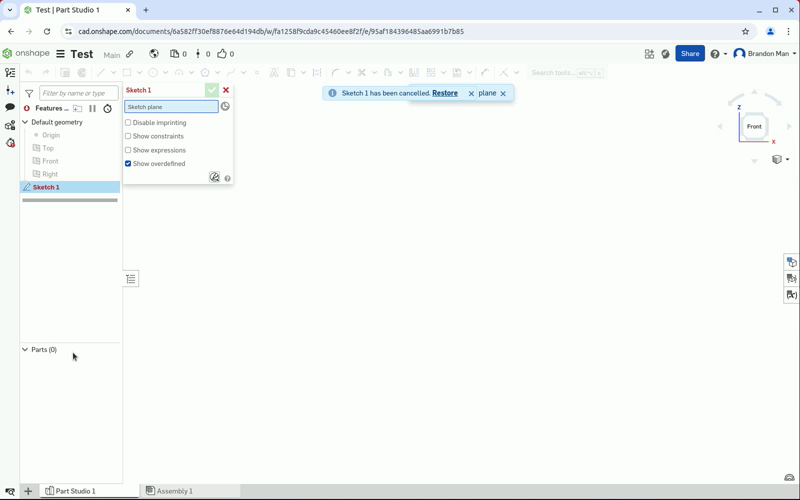
mouse_move(73, 163)
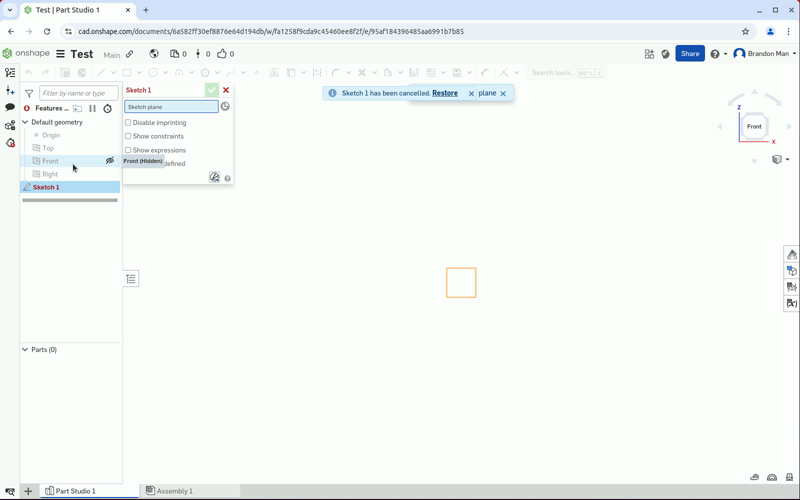
click(73, 163)
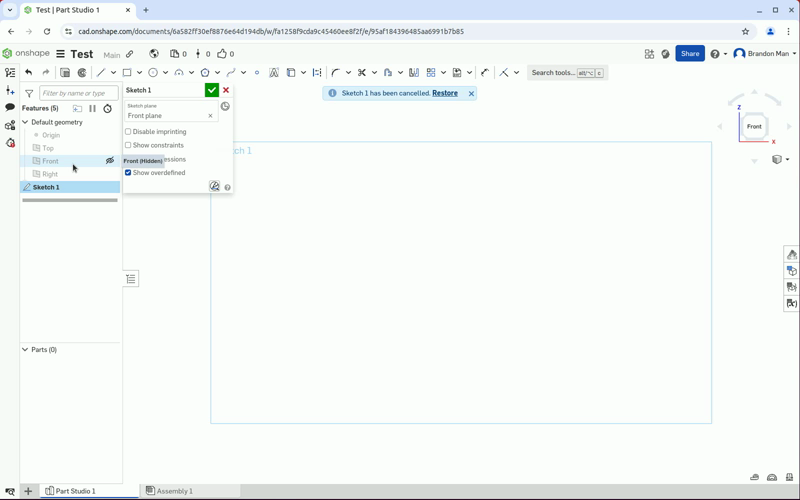
mouse_move(73, 352)
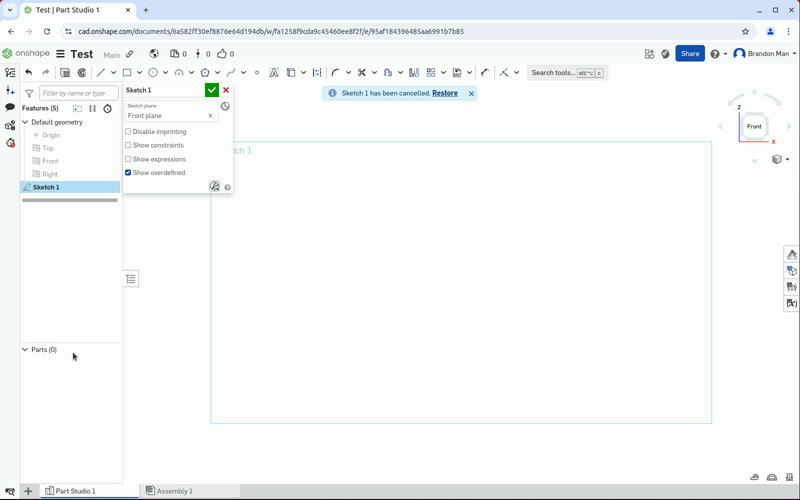
key(y)
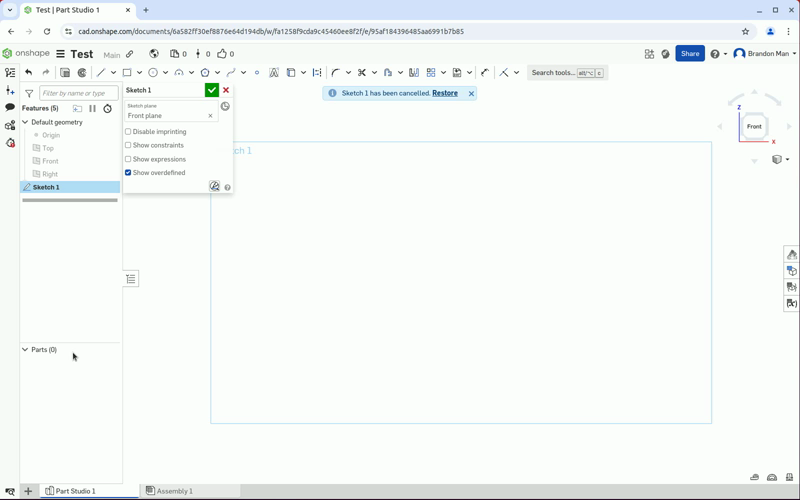
key(c)
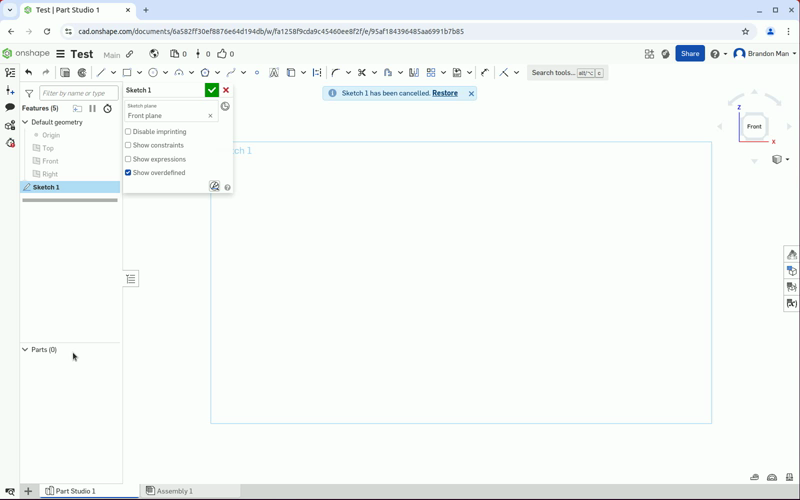
key_down(shift)
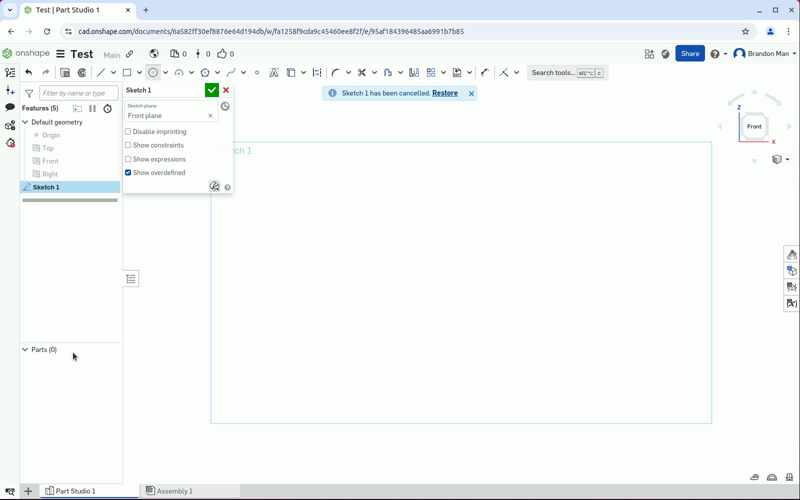
mouse_move(460, 282)
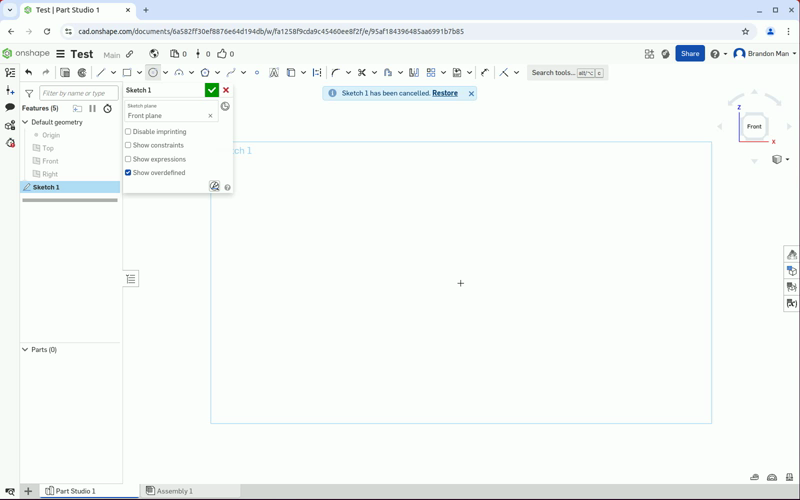
click(460, 282)
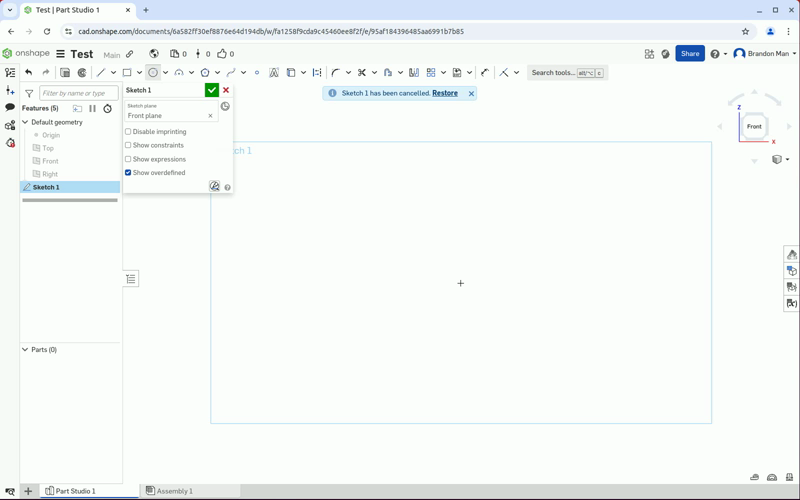
key_up(shift)
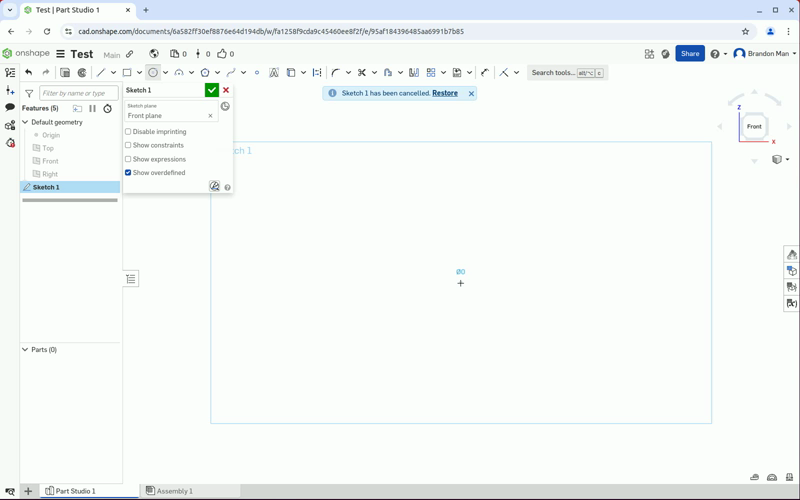
mouse_move(472, 282)
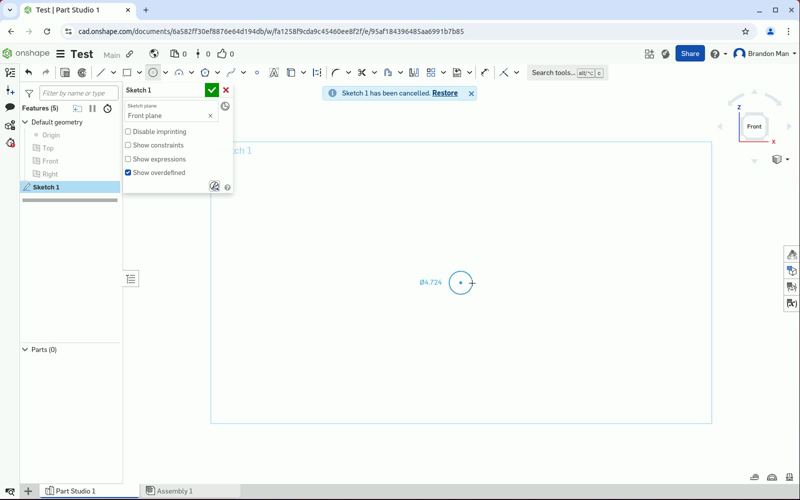
click(472, 282)
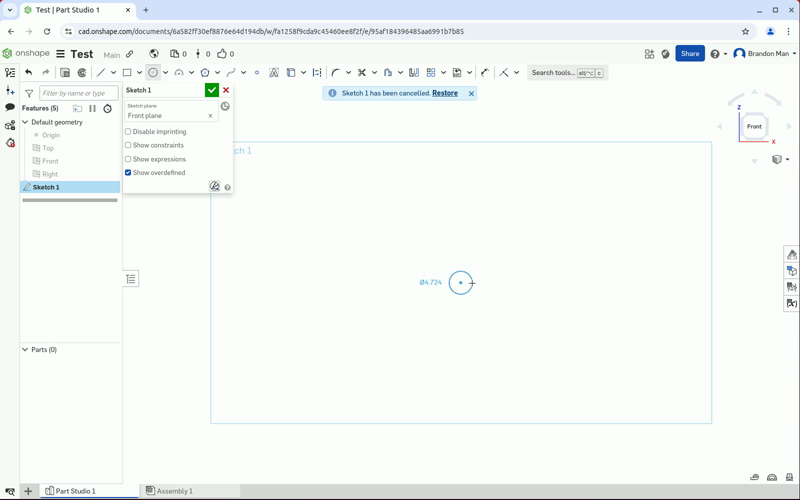
key(esc)
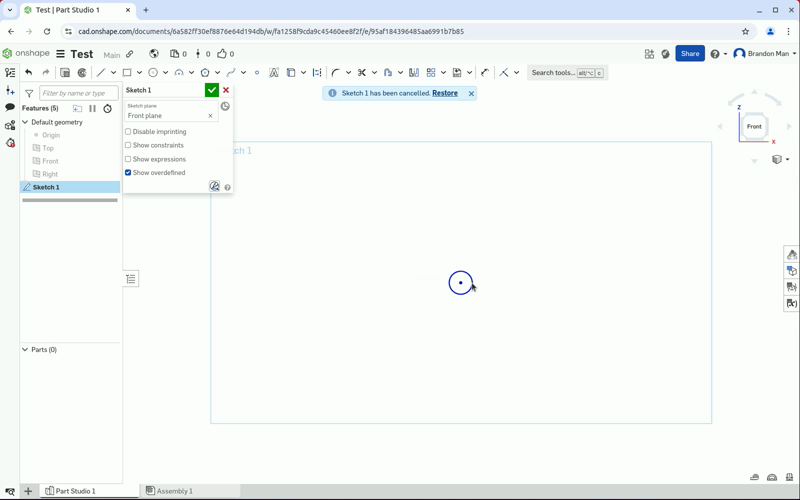
key(c)
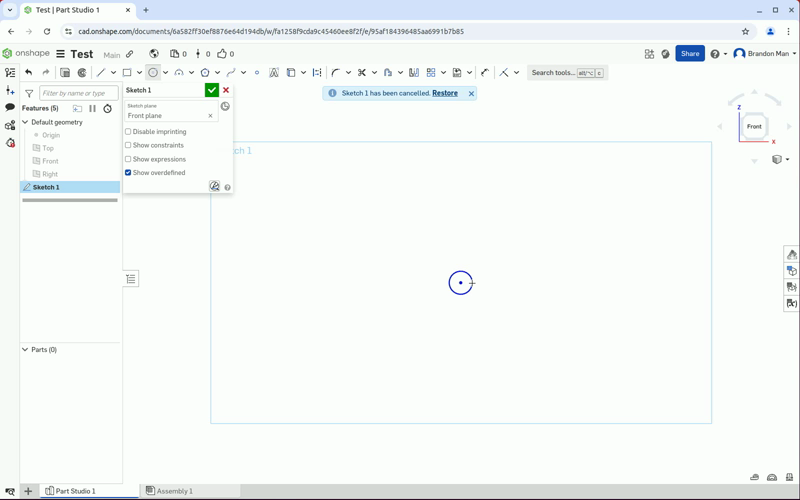
key_down(shift)
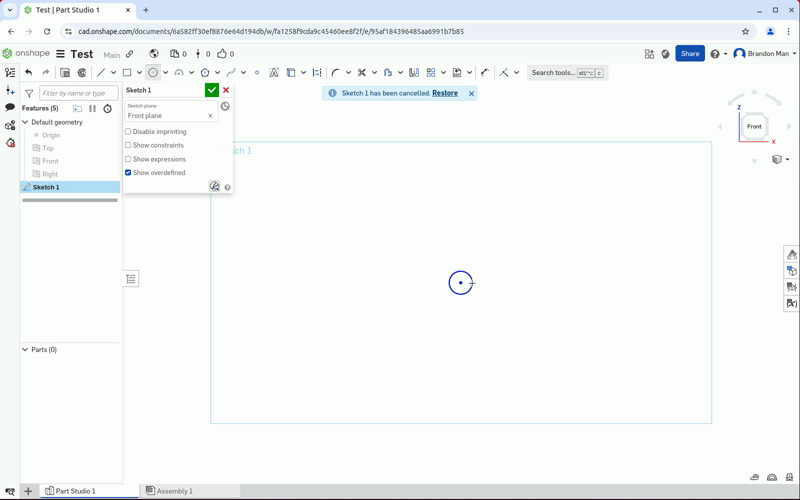
mouse_move(460, 282)
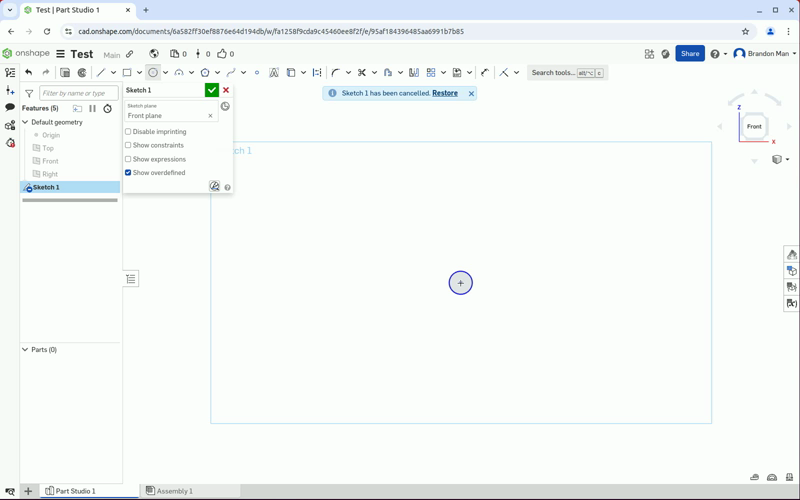
click(460, 282)
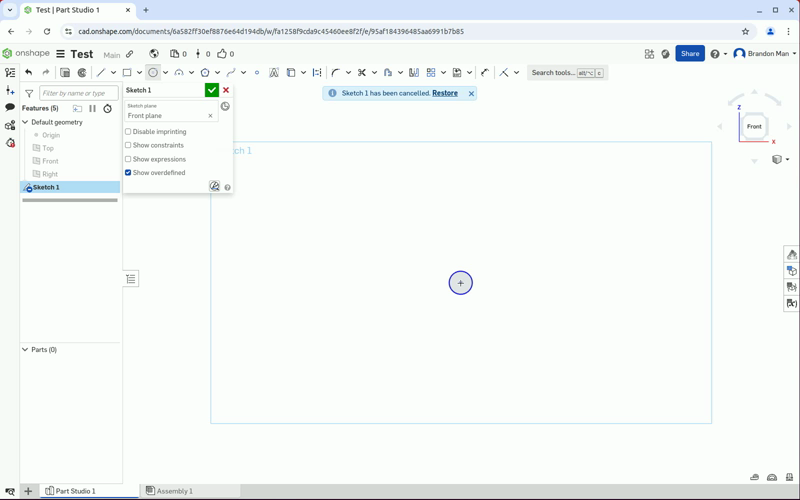
key_up(shift)
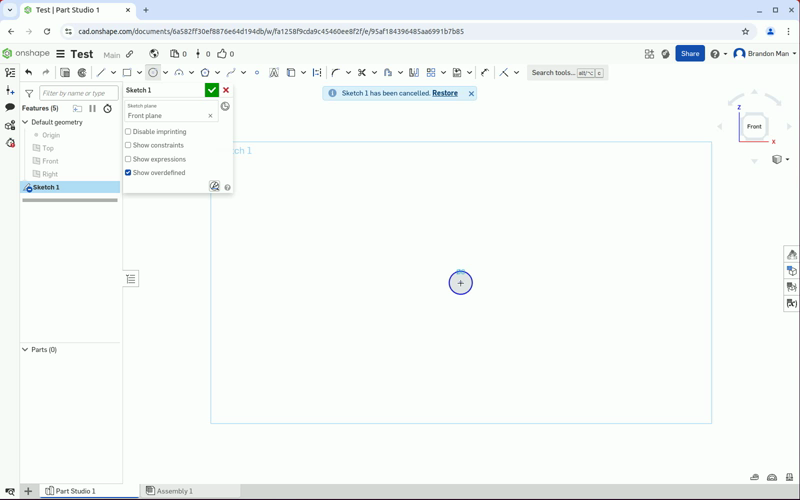
mouse_move(470, 282)
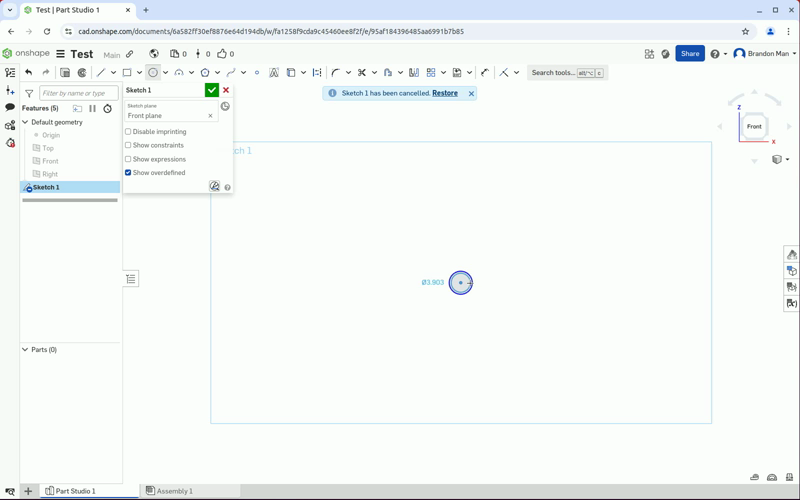
scroll(6)
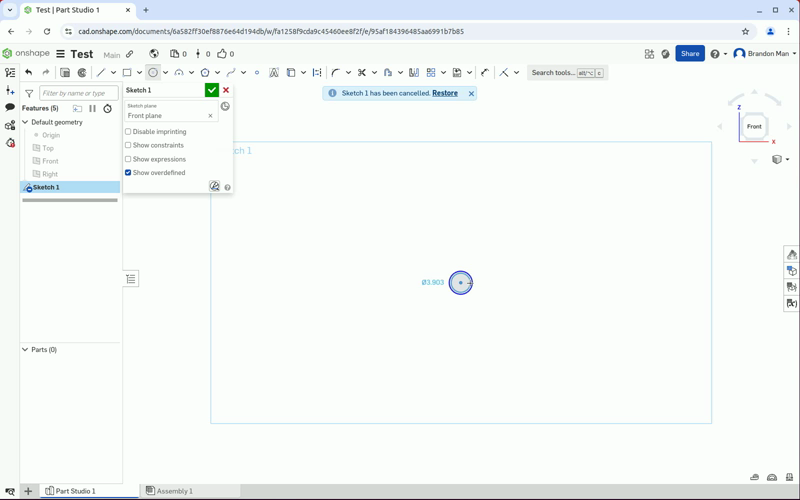
scroll(6)
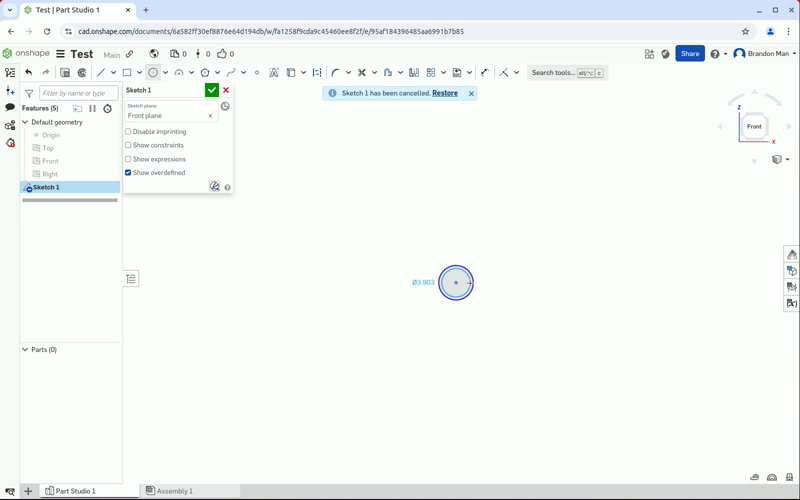
scroll(6)
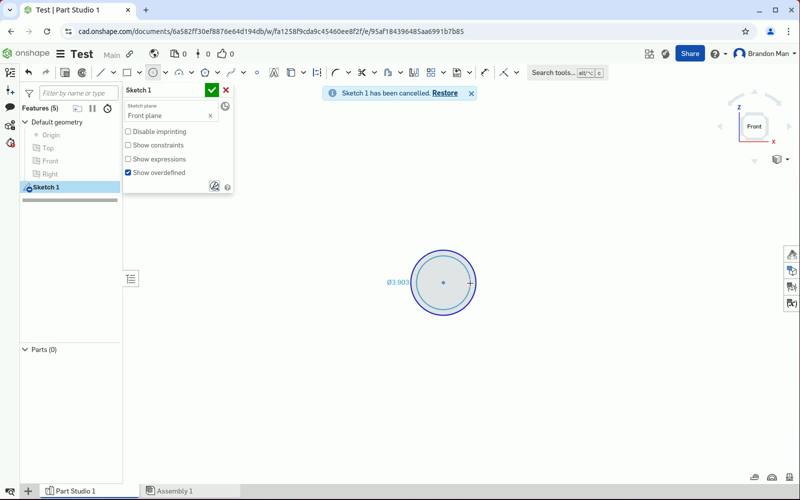
scroll(6)
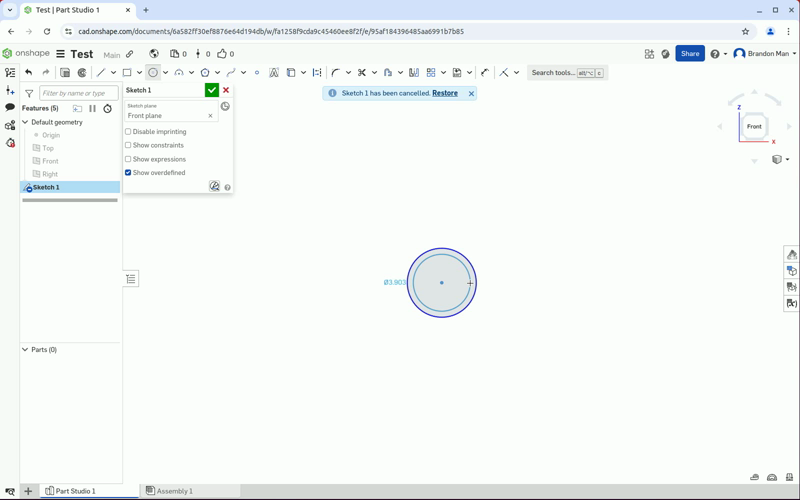
scroll(6)
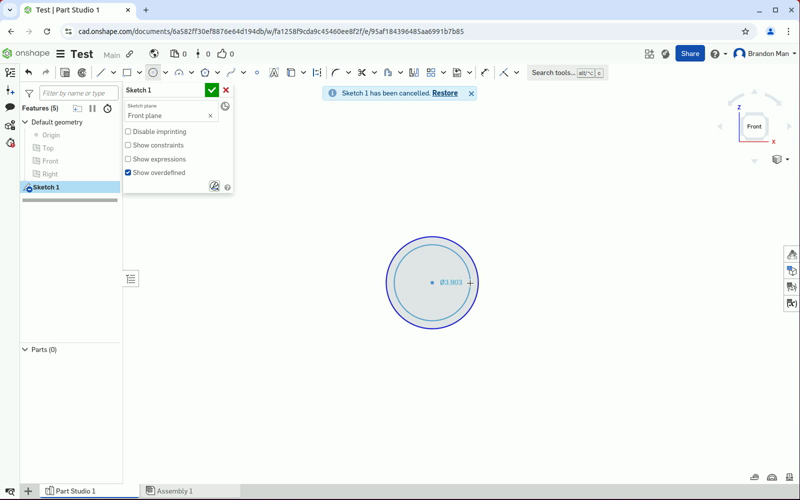
scroll(6)
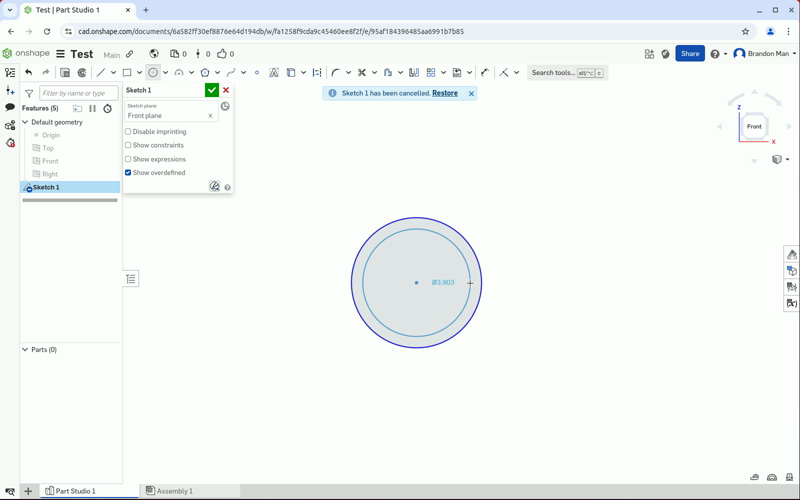
scroll(6)
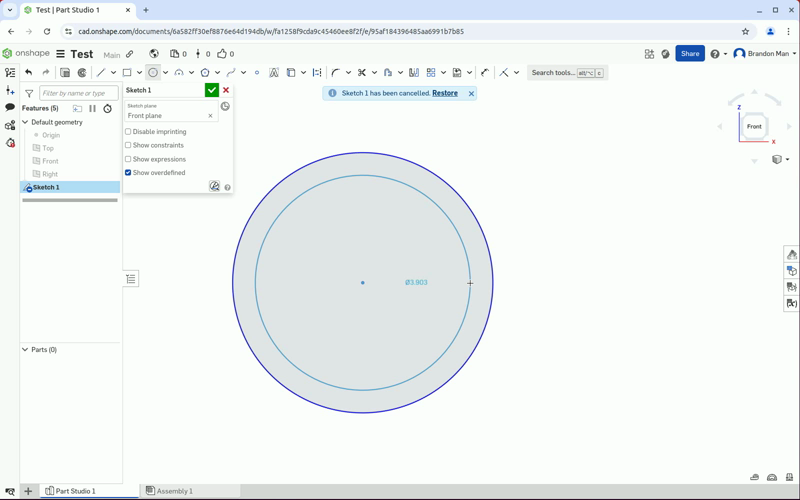
click(470, 282)
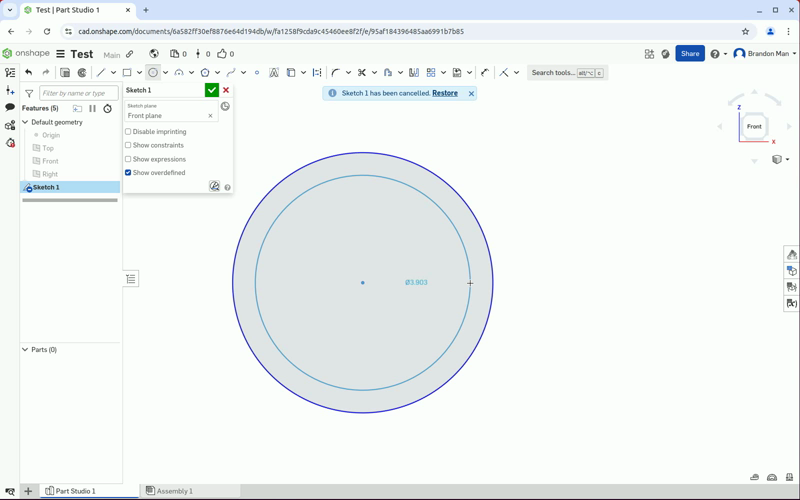
scroll(-6)
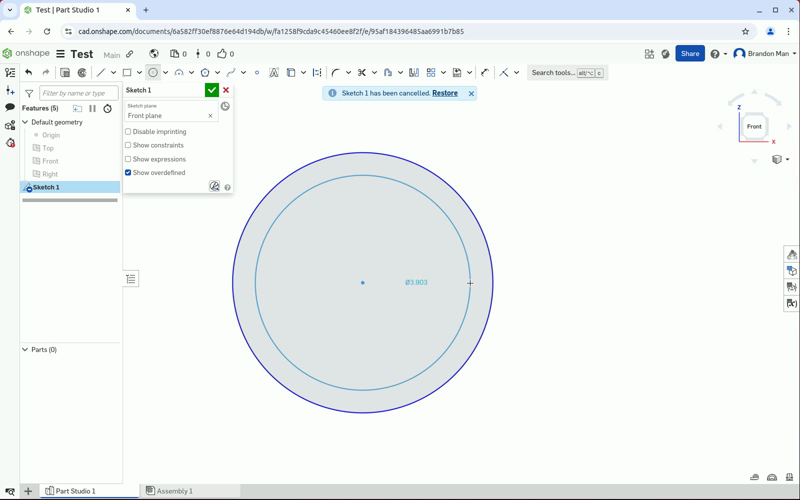
scroll(-6)
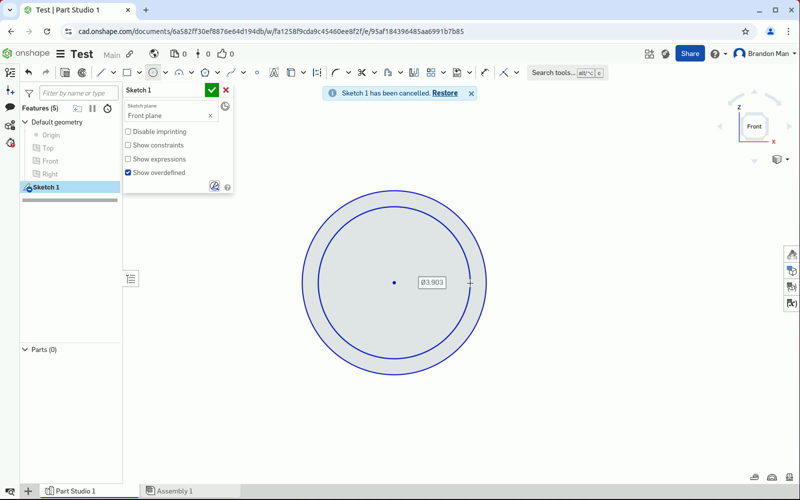
scroll(-6)
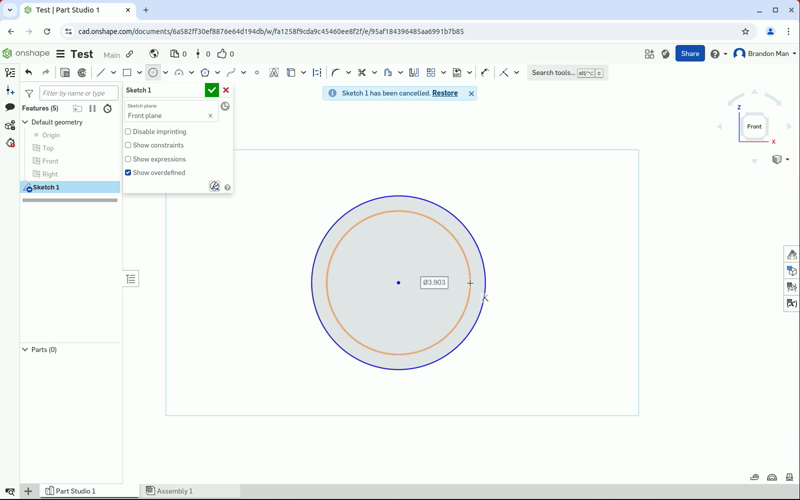
scroll(-6)
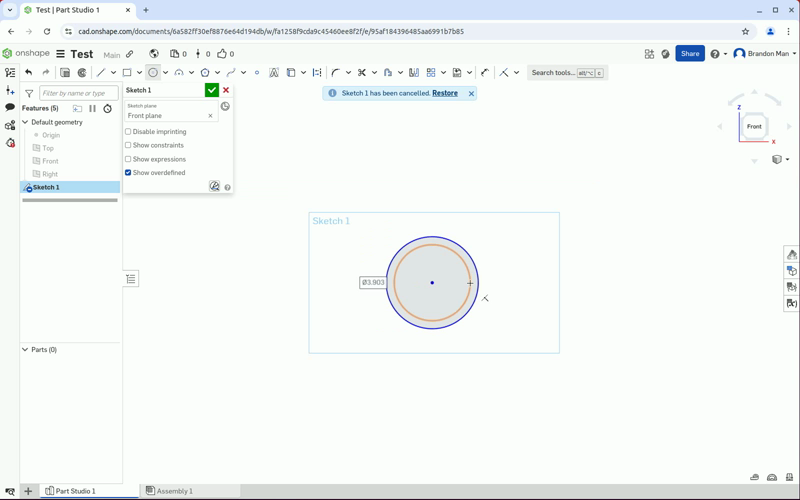
scroll(-6)
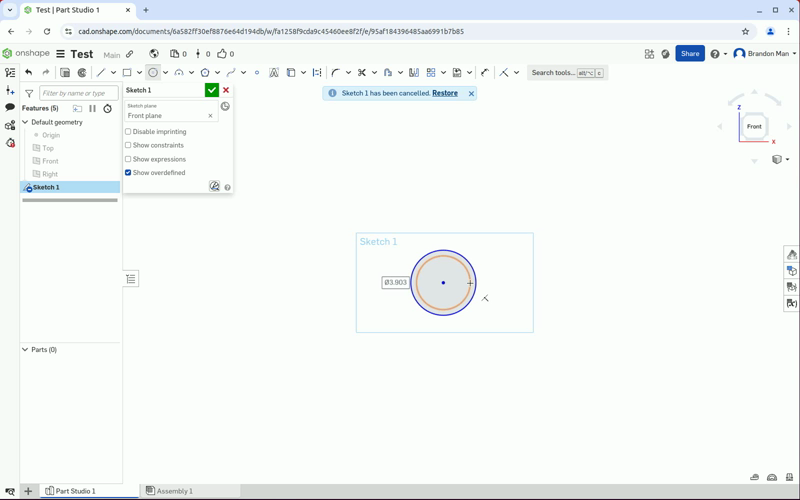
scroll(-6)
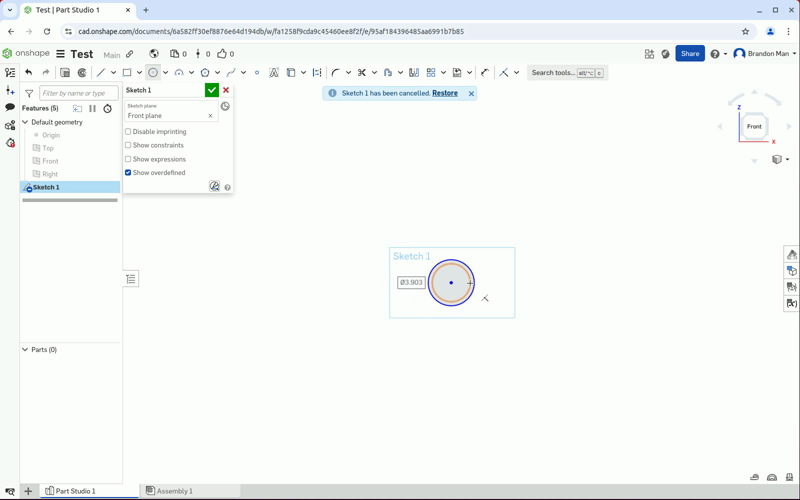
scroll(-6)
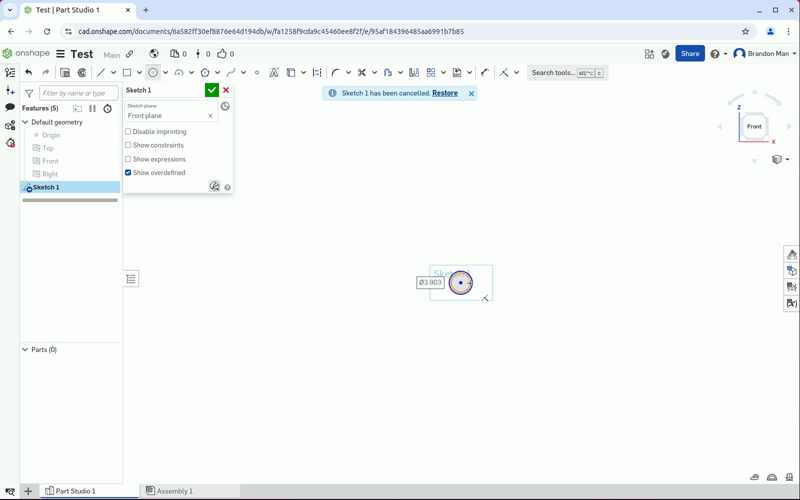
key(esc)
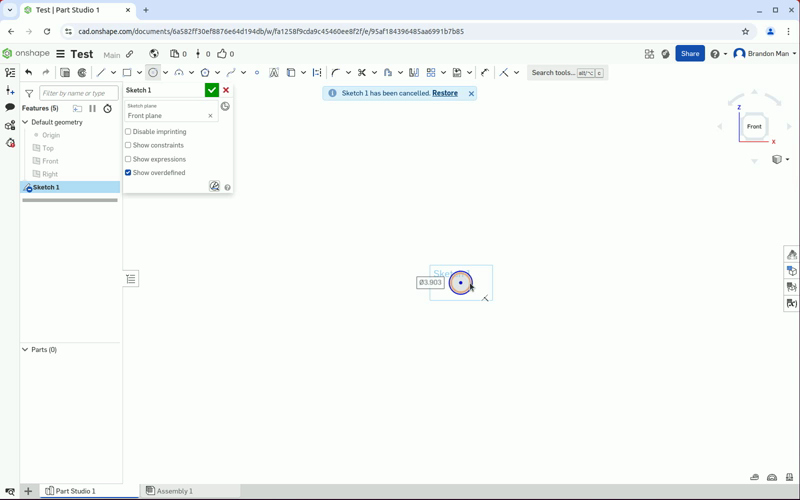
mouse_move(450, 277)
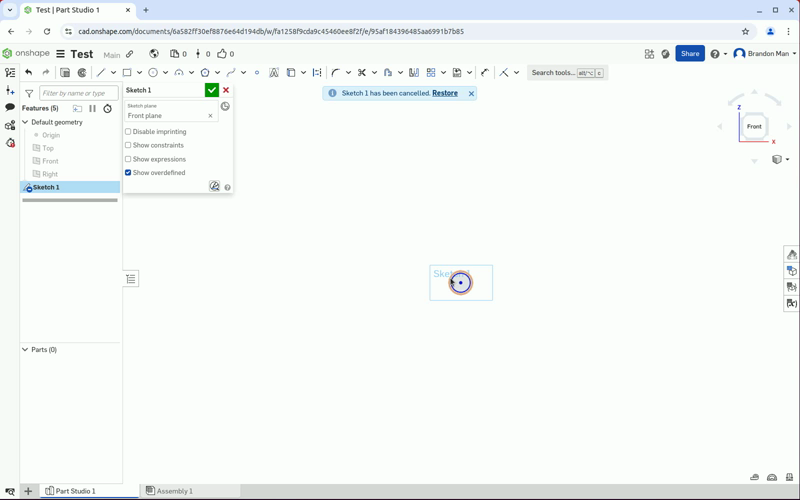
scroll(6)
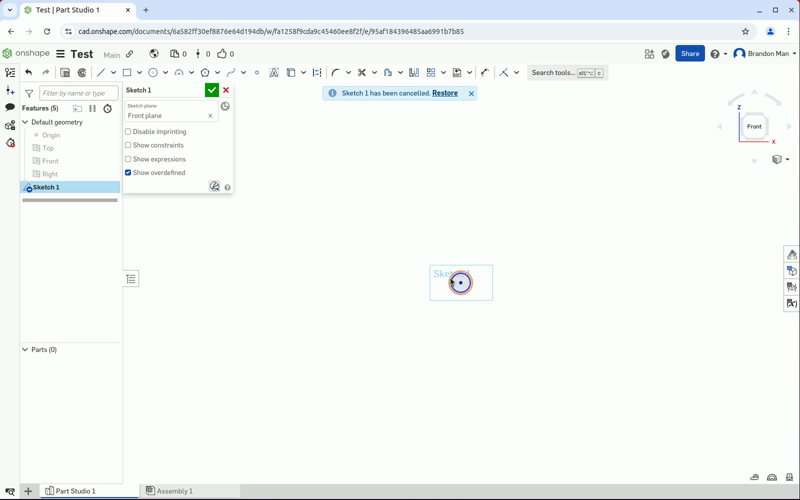
scroll(6)
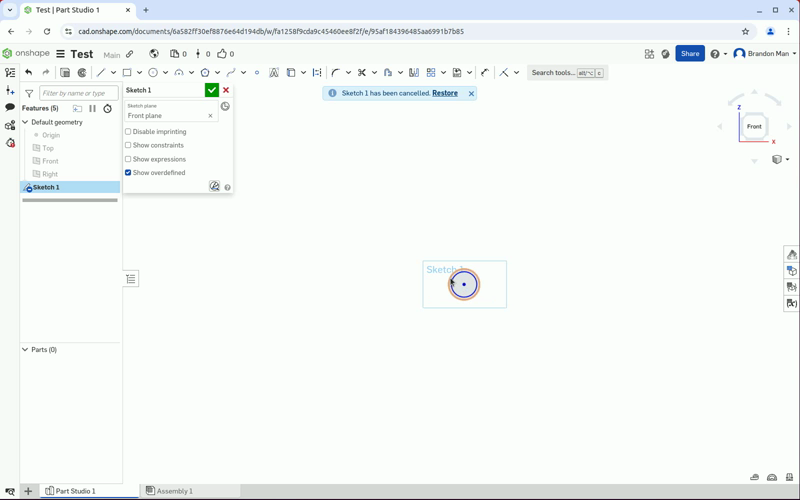
scroll(6)
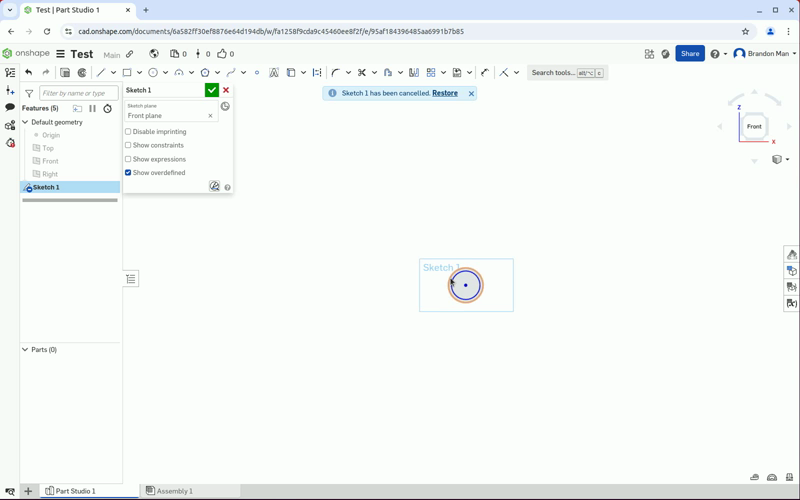
scroll(6)
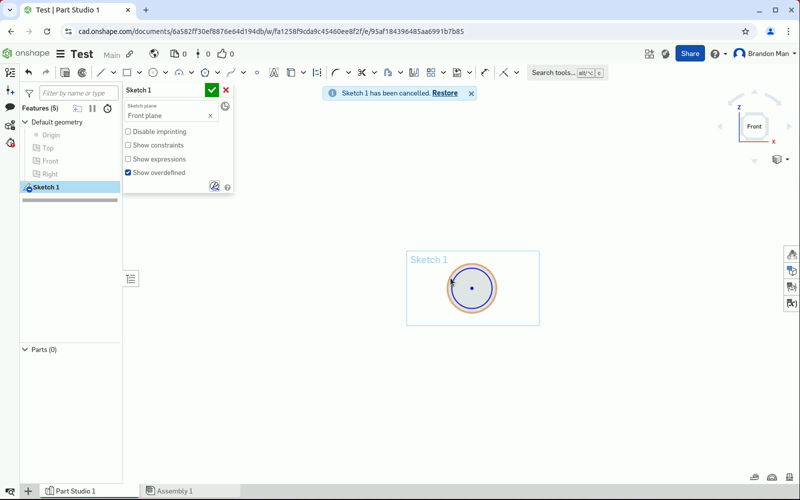
scroll(6)
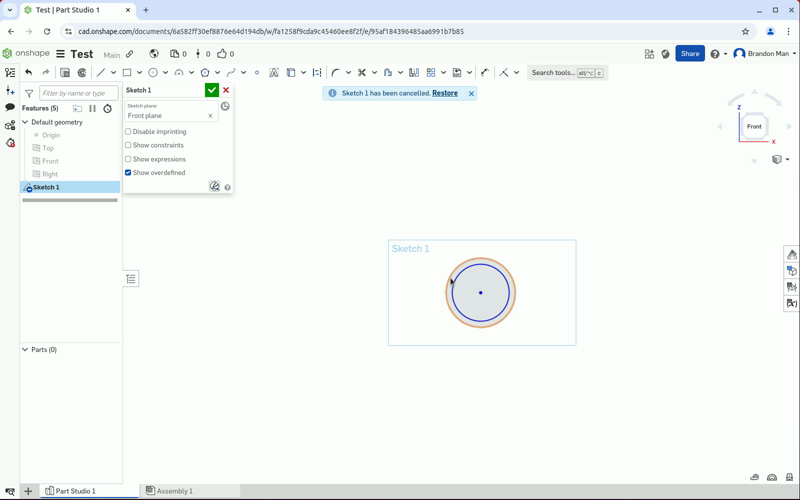
scroll(6)
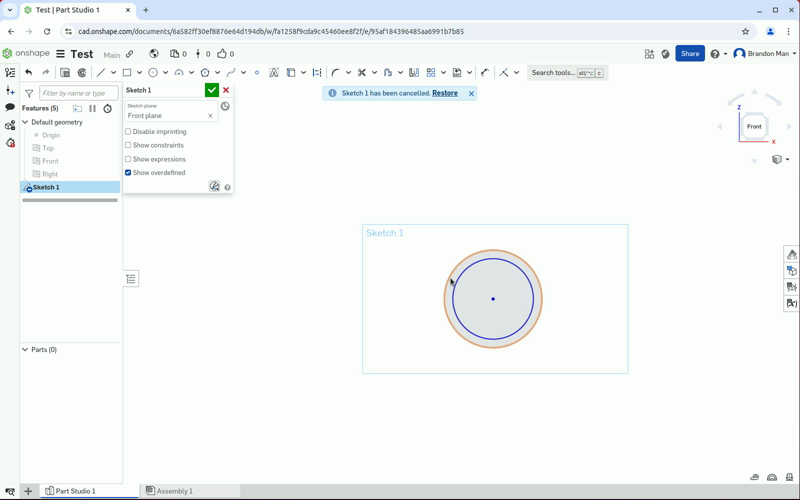
scroll(6)
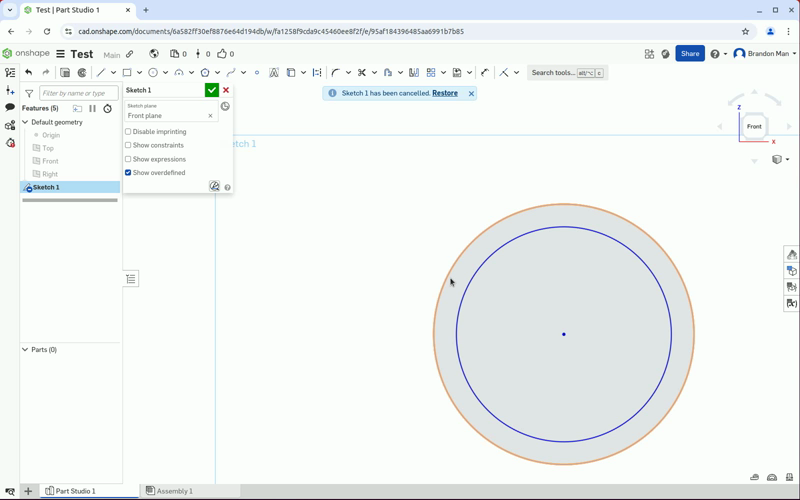
click(450, 277)
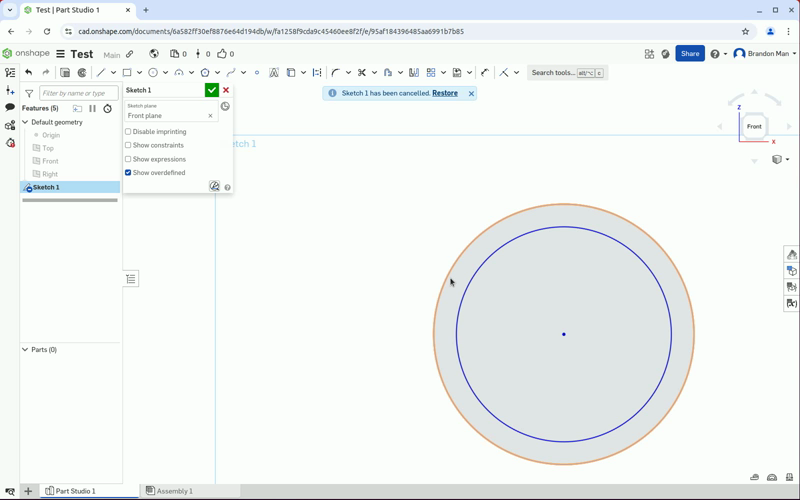
scroll(-6)
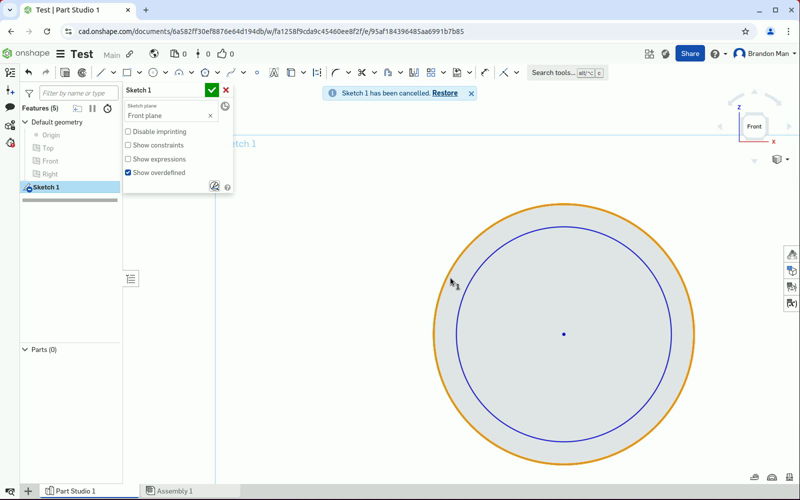
scroll(-6)
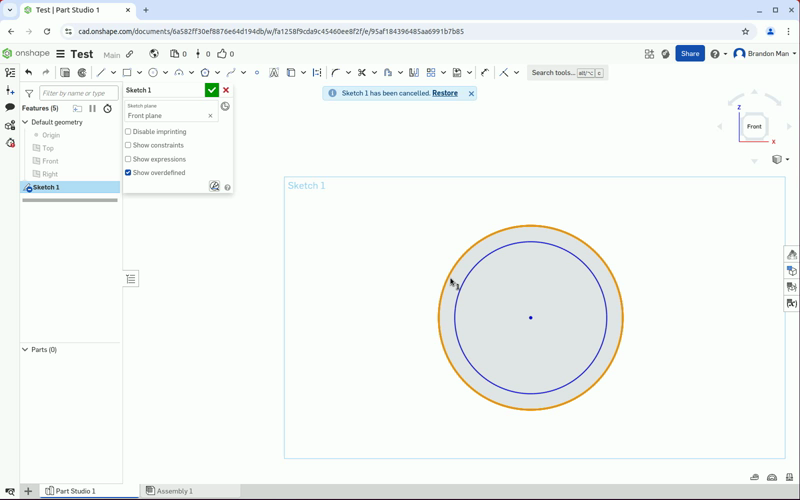
scroll(-6)
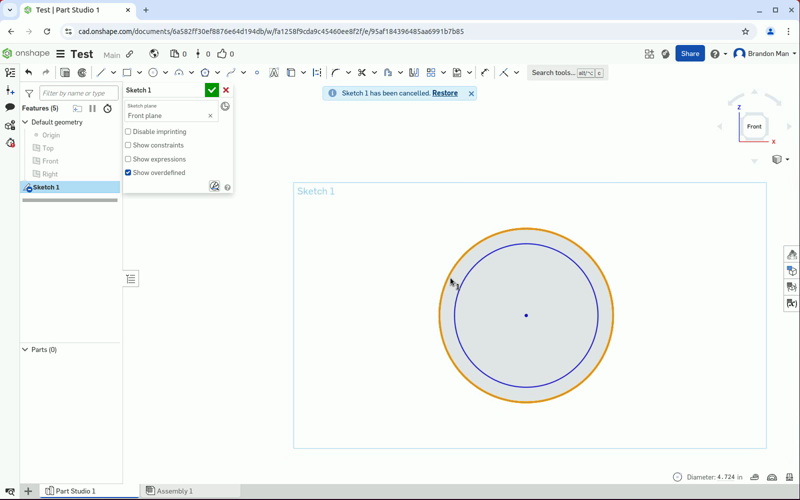
scroll(-6)
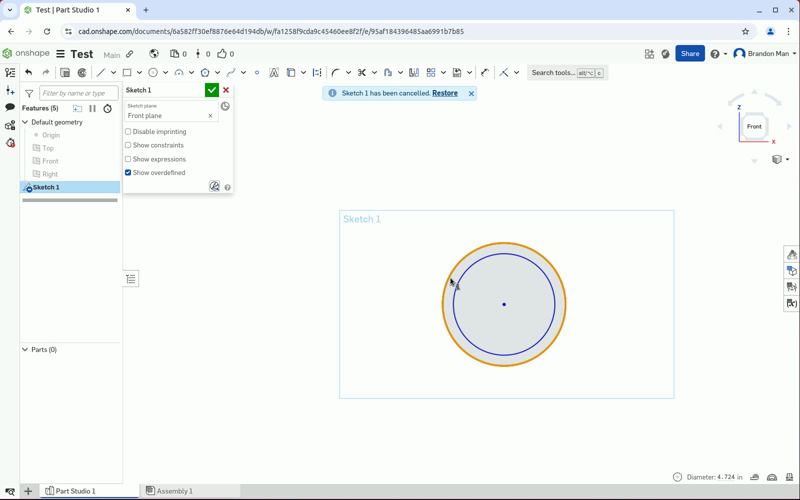
scroll(-6)
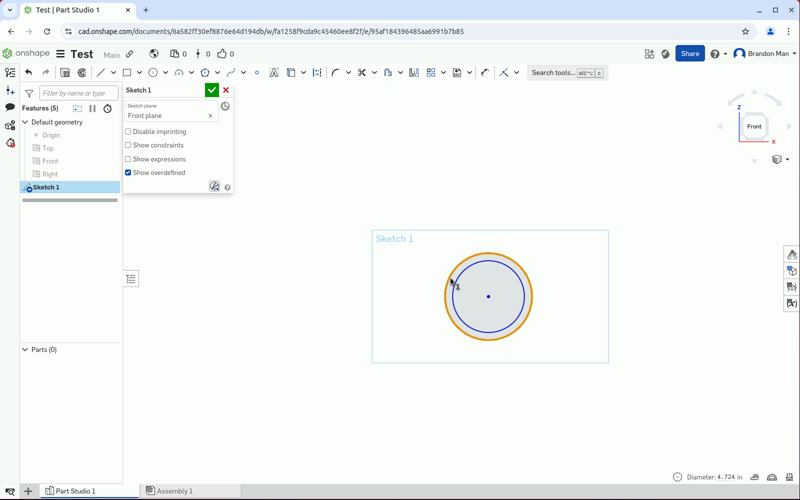
scroll(-6)
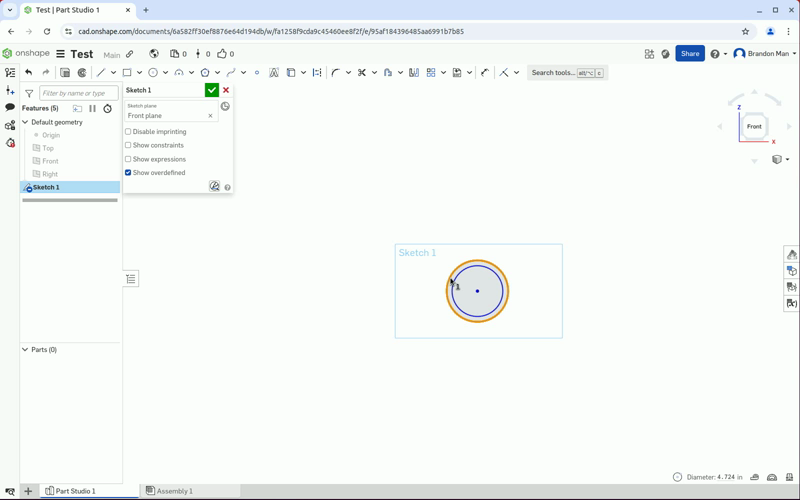
scroll(-6)
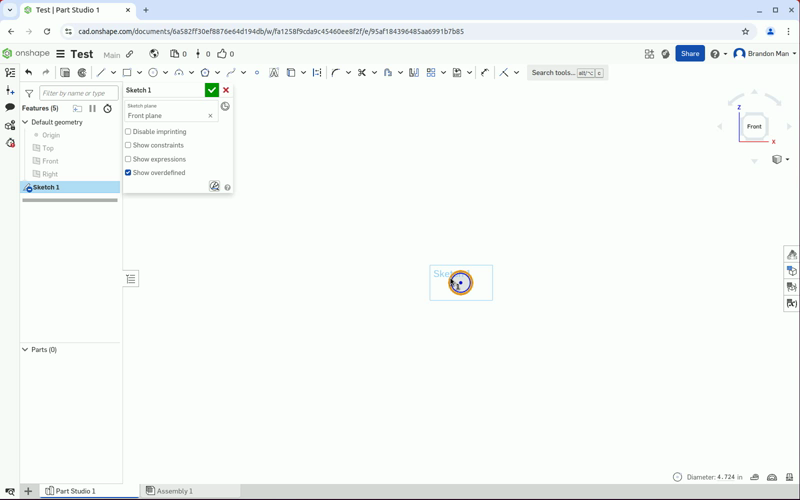
mouse_move(73, 352)
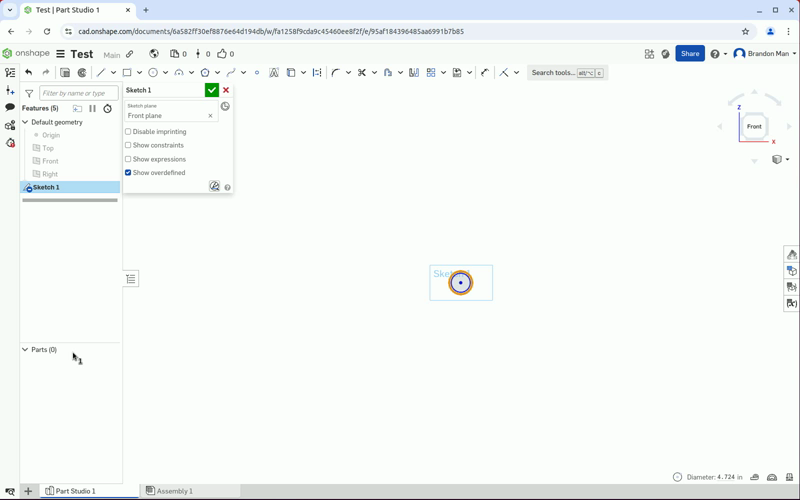
key(shift+y)
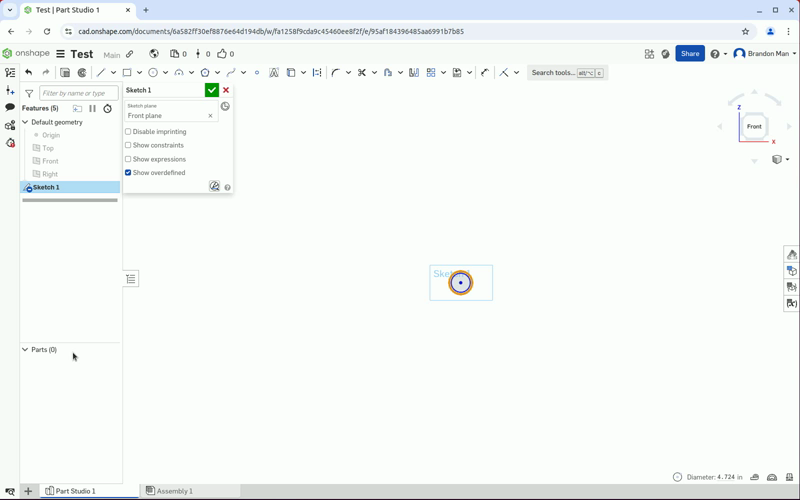
key(shift+e)
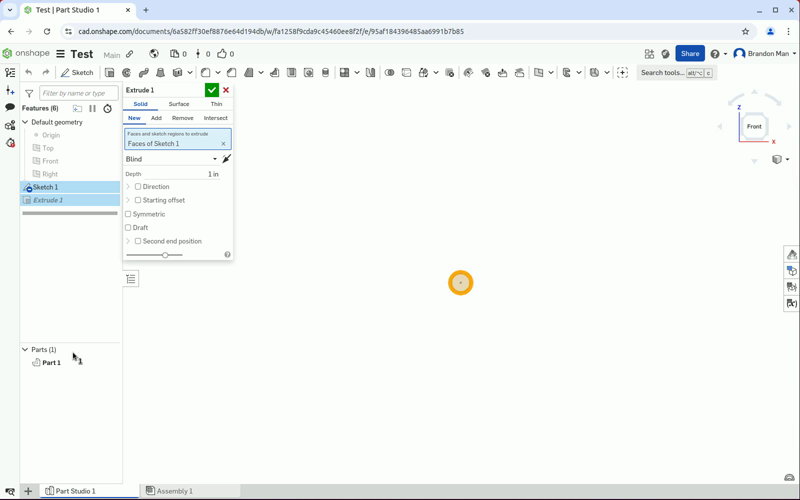
mouse_move(143, 106)
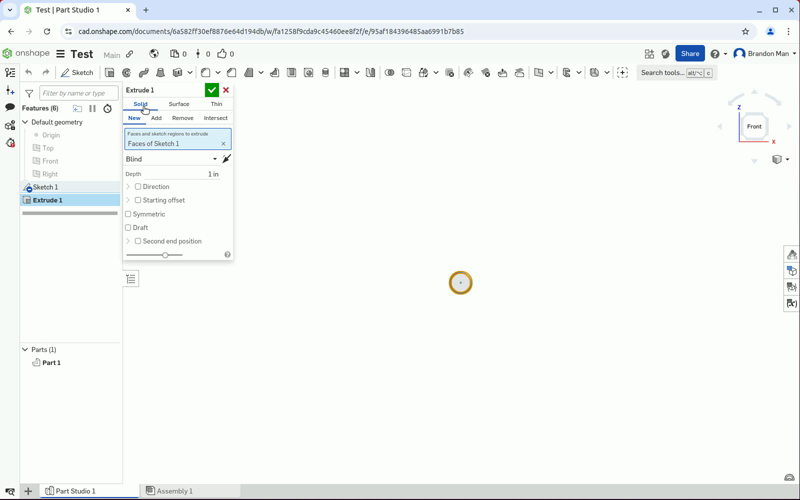
click(143, 106)
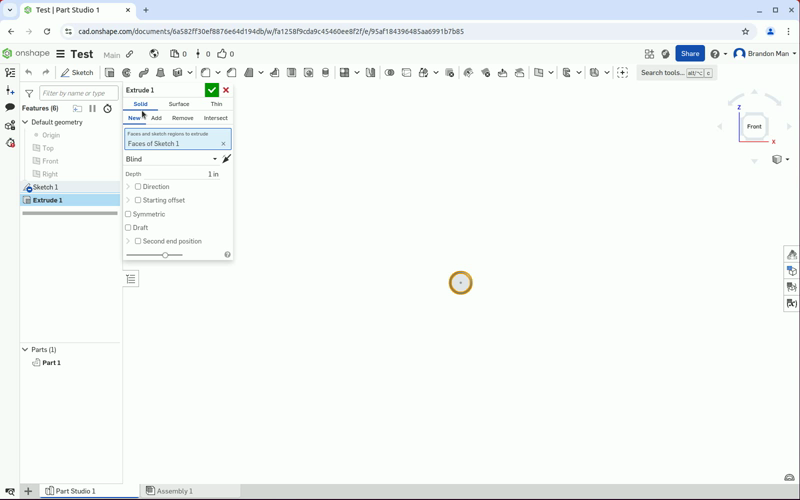
mouse_move(137, 120)
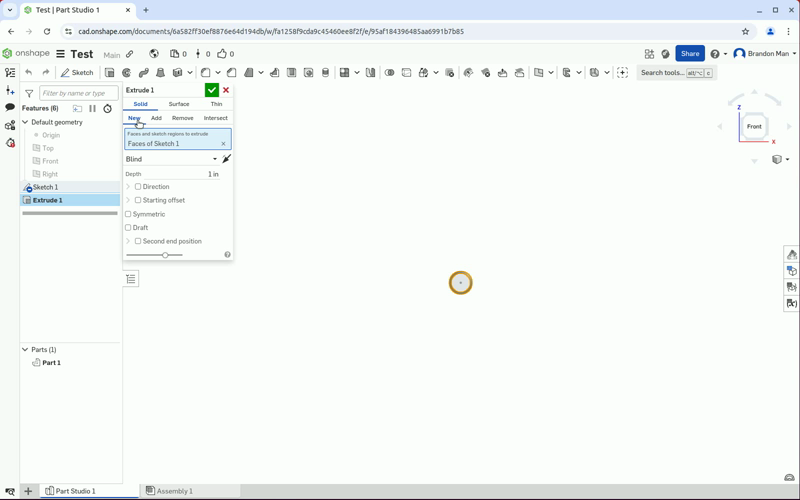
click(137, 120)
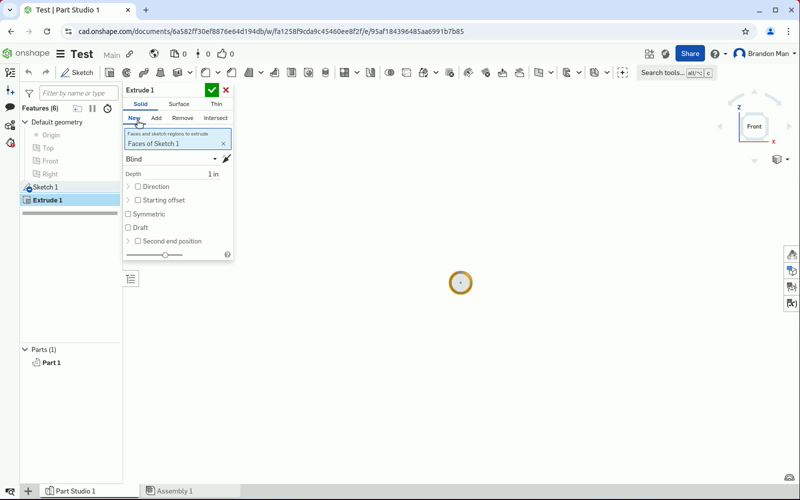
key(tab, 4)
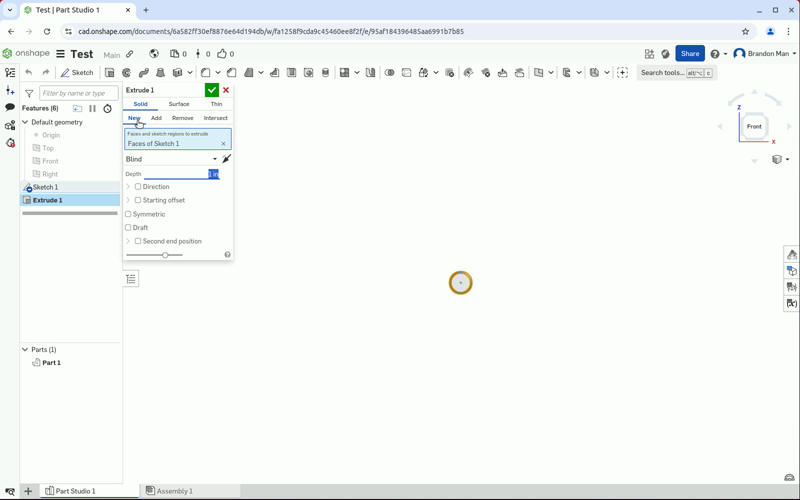
text(46.216)
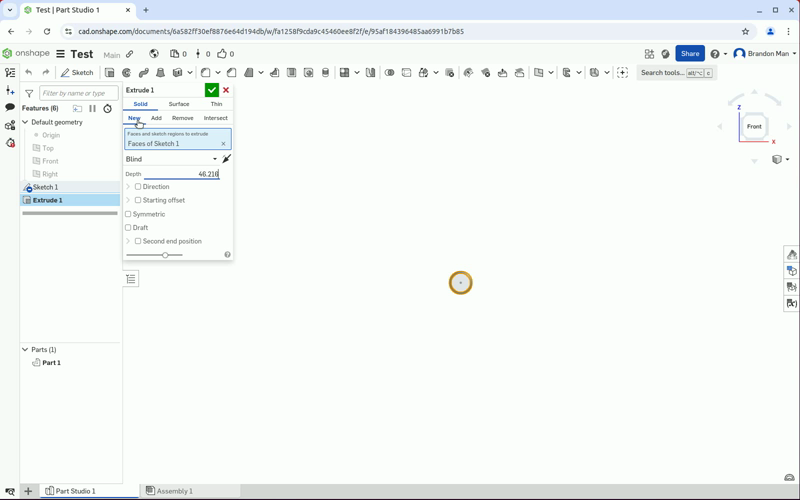
key(tab, 3)
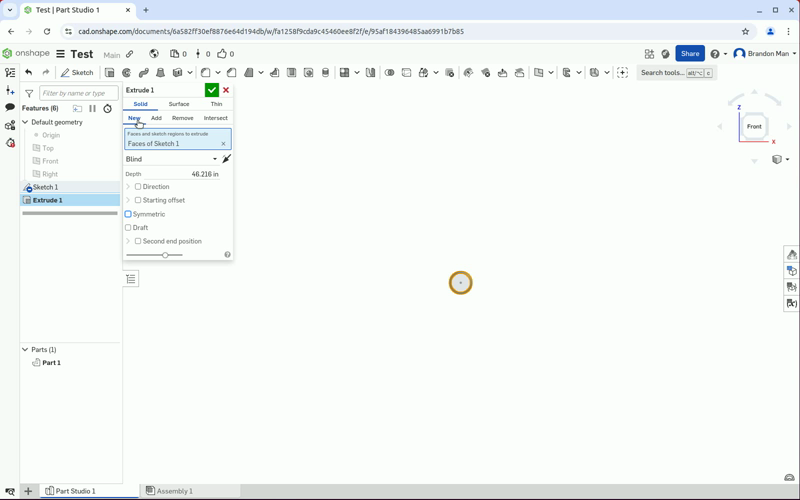
key(space)
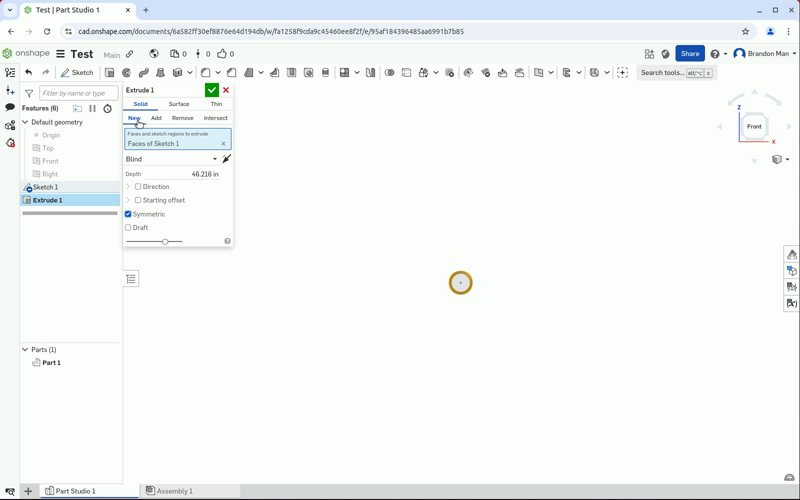
key(enter)
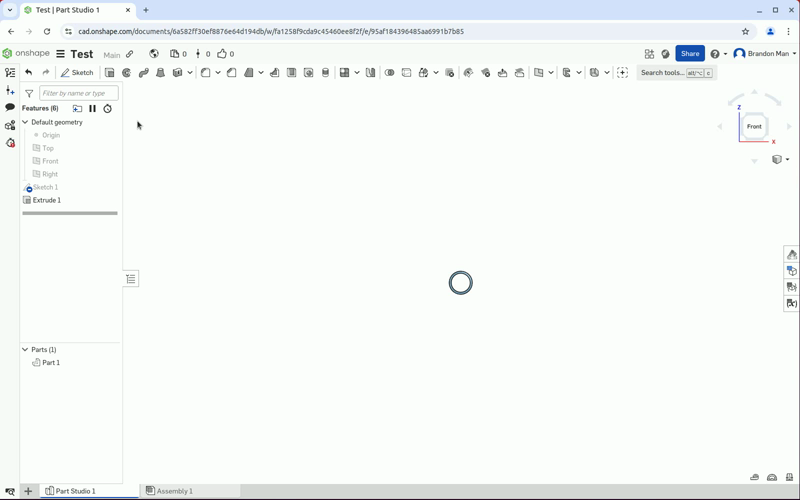
key(shift+h)
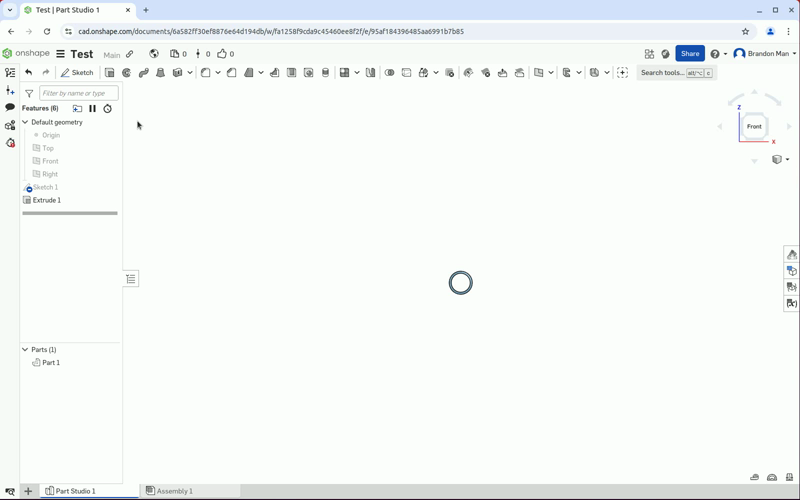
key(shift+h)
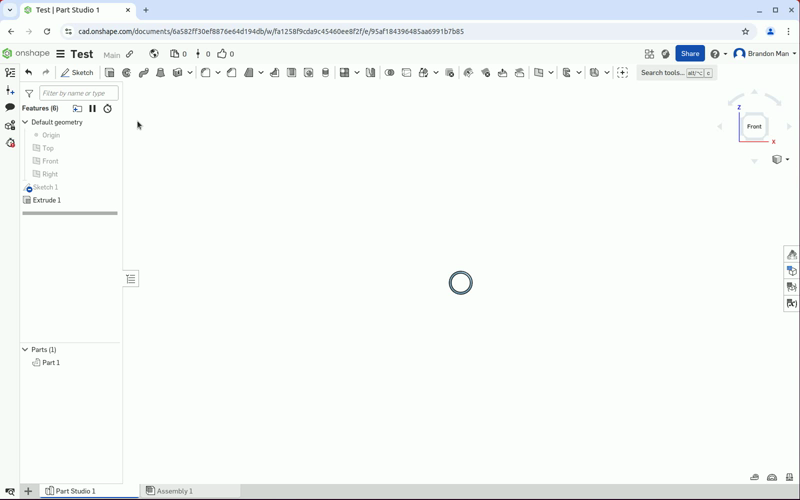
mouse_move(73, 189)
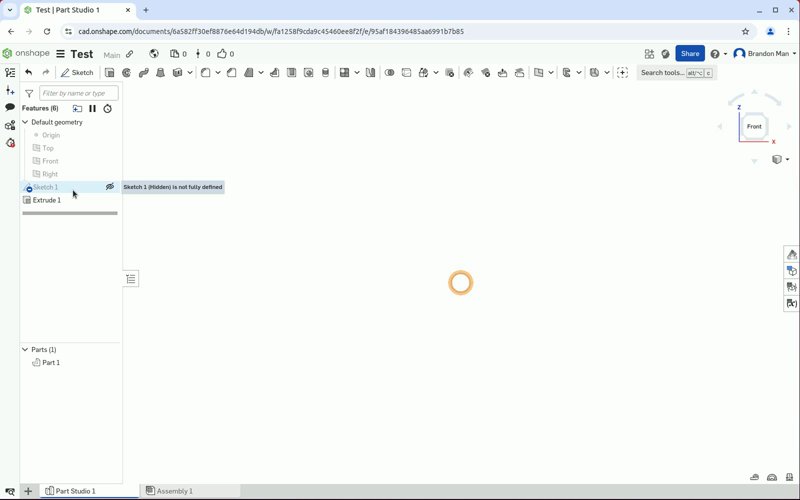
click(73, 189)
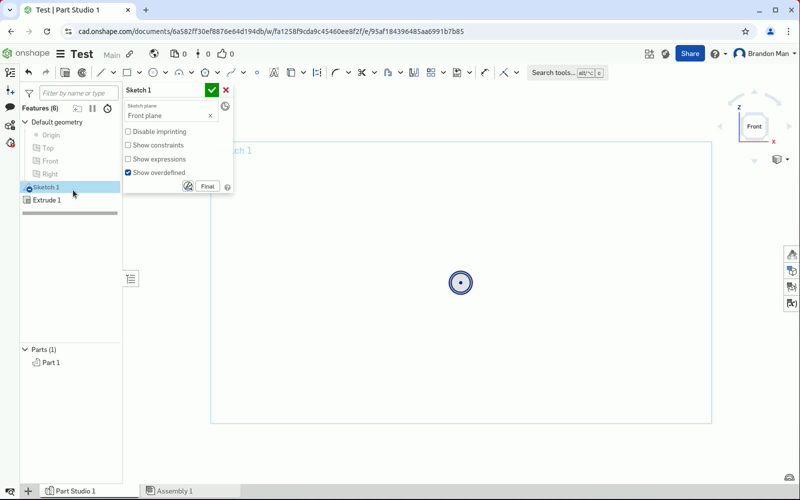
mouse_move(229, 92)
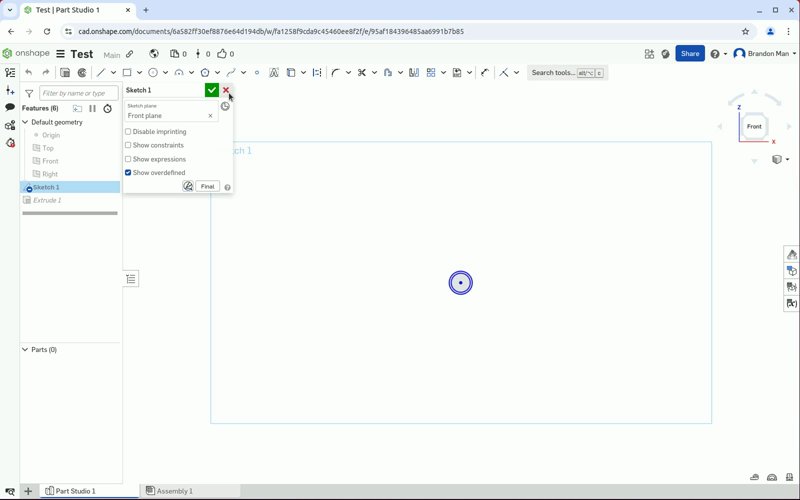
click(229, 92)
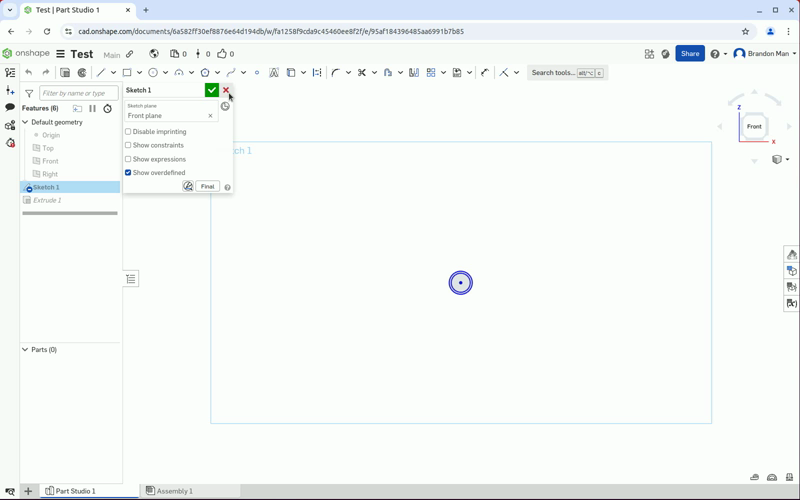
key(shift+s)
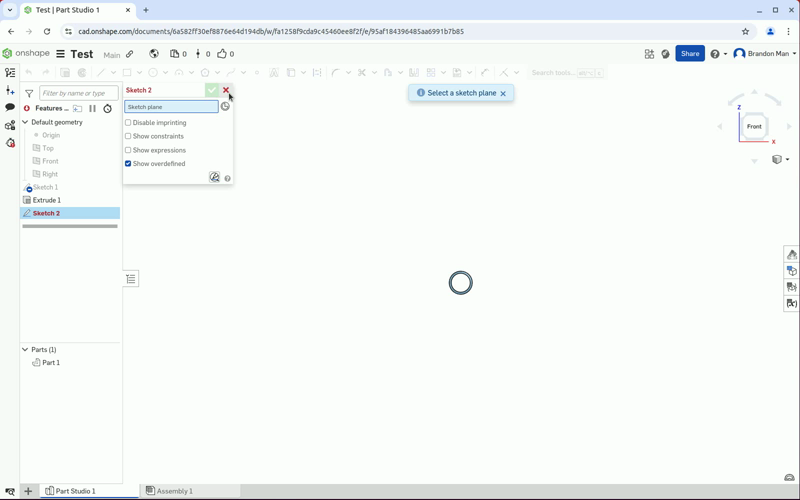
mouse_move(73, 163)
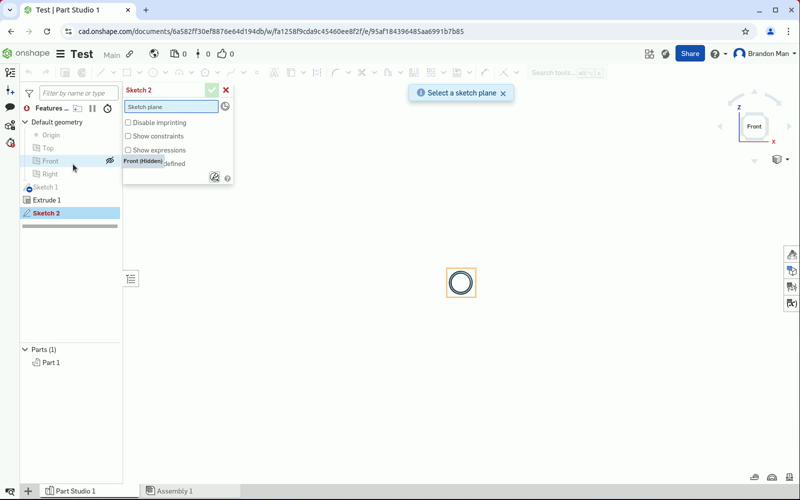
click(73, 163)
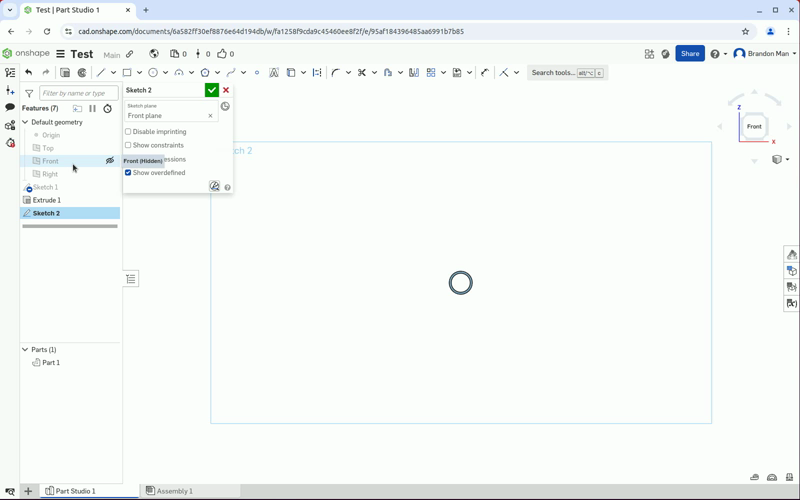
mouse_move(73, 352)
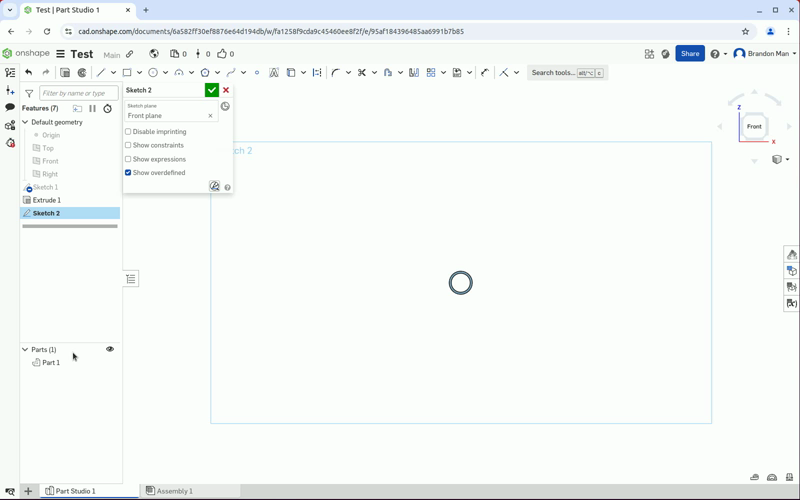
key(y)
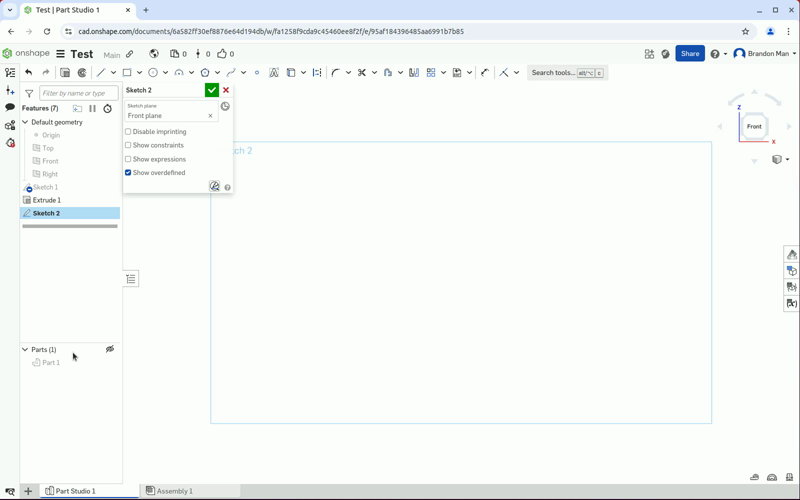
key(c)
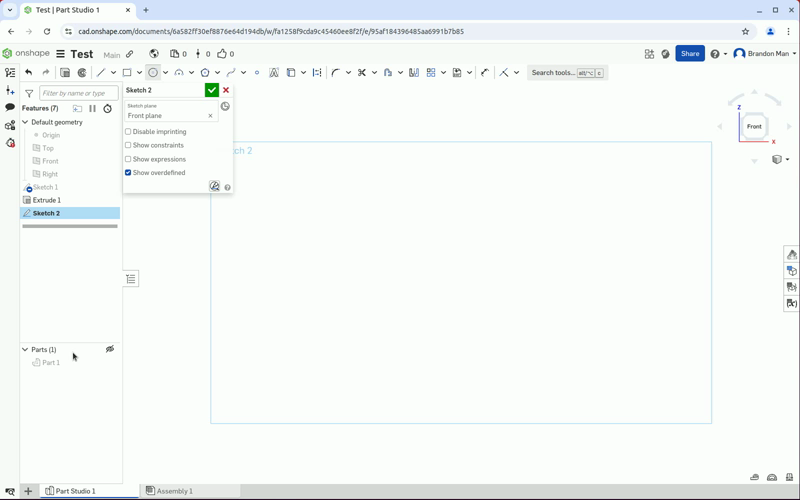
key_down(shift)
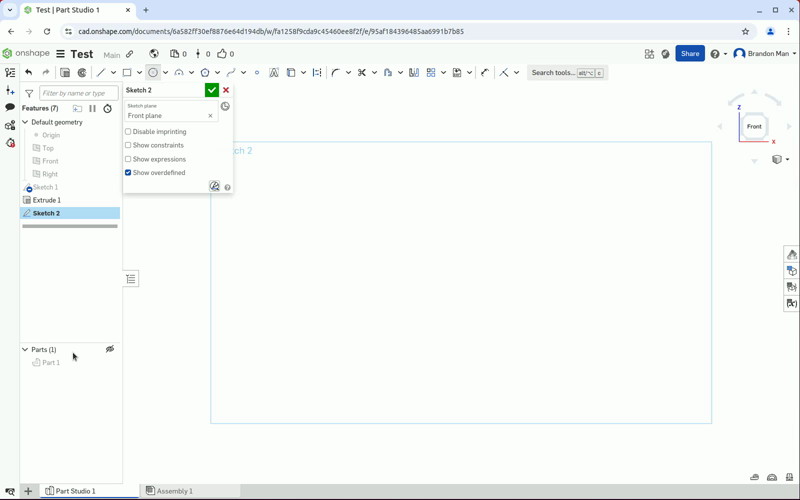
mouse_move(460, 282)
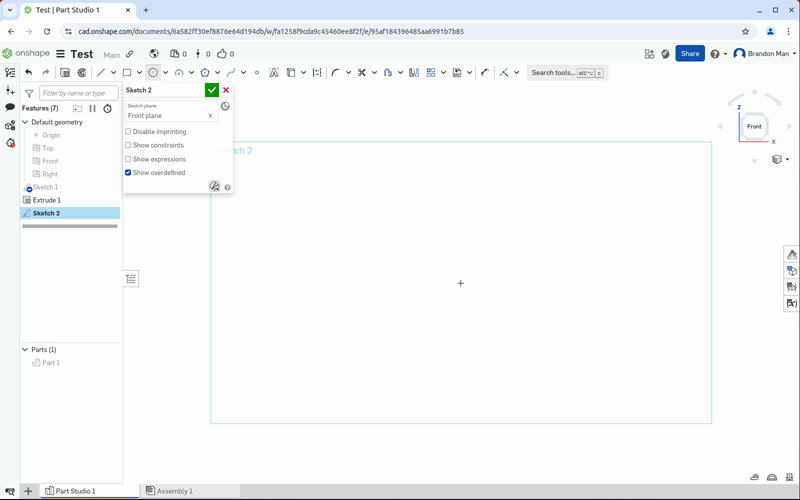
click(460, 282)
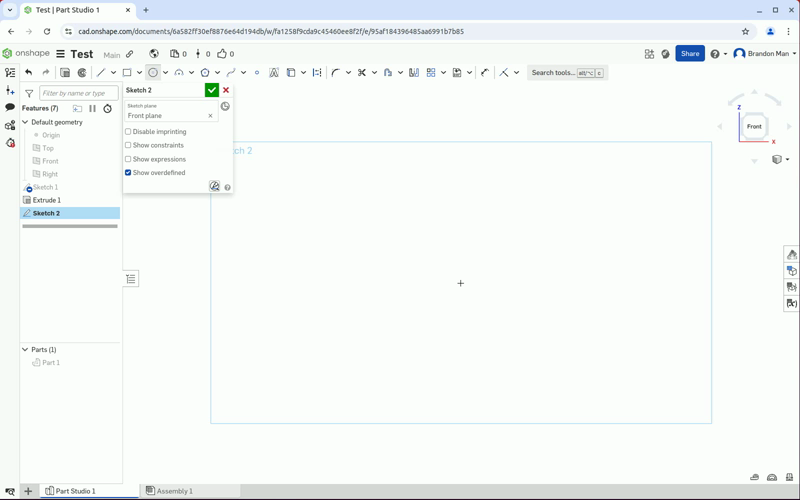
key_up(shift)
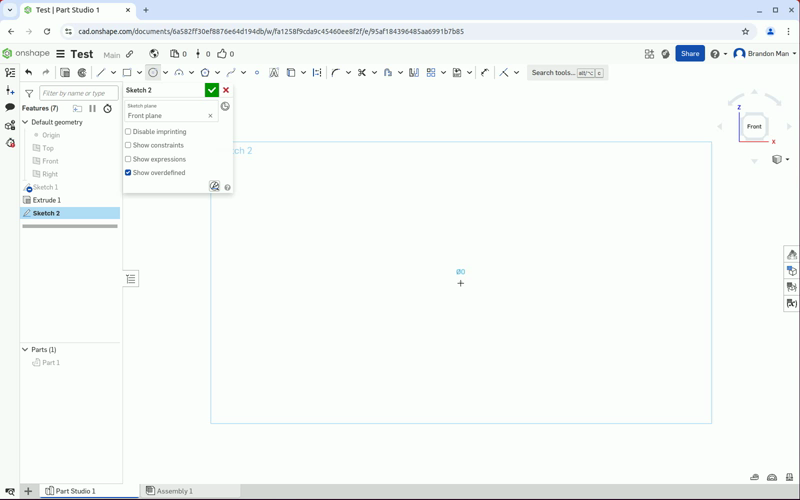
mouse_move(486, 282)
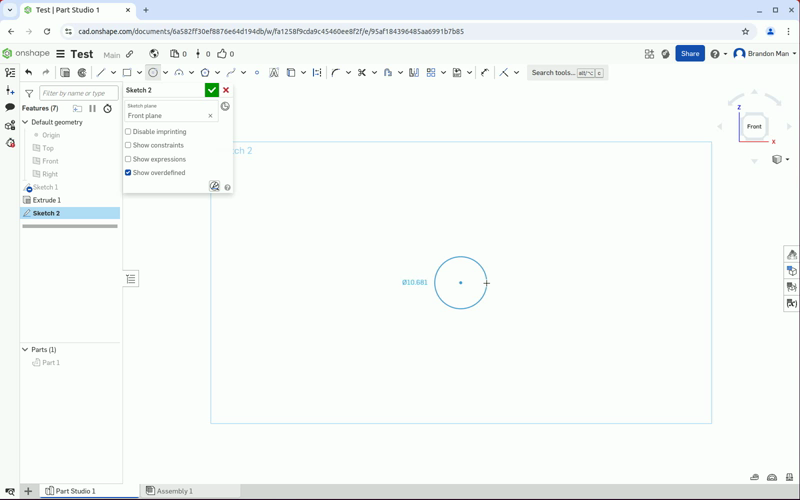
click(486, 282)
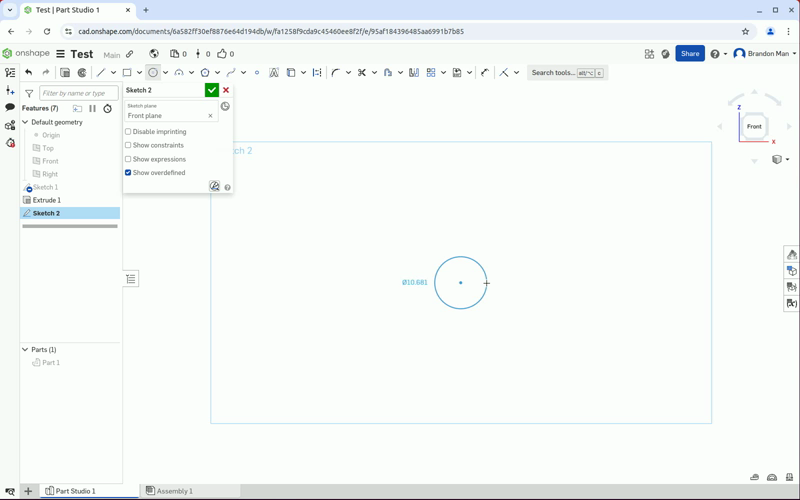
key(esc)
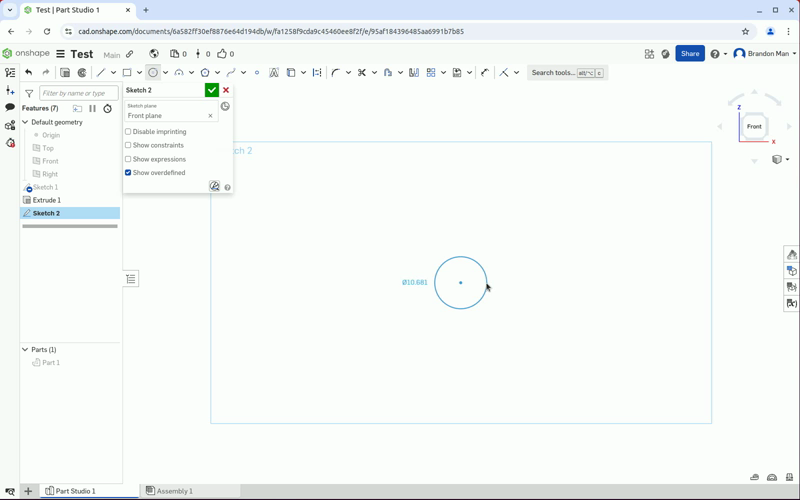
key(c)
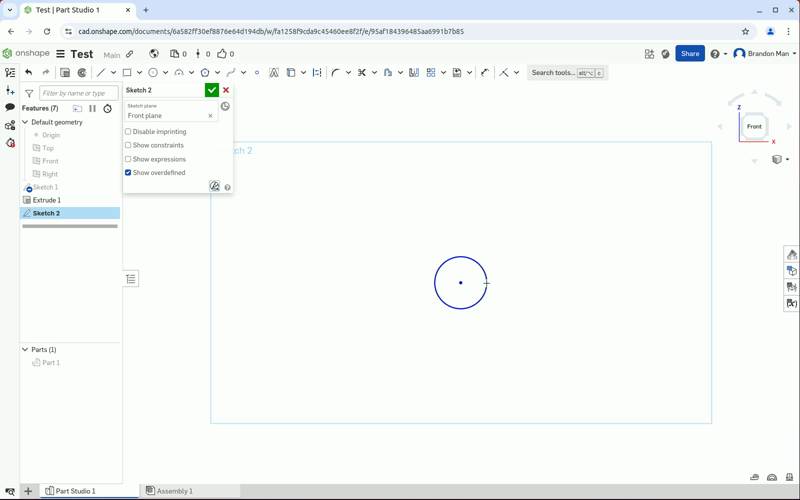
key_down(shift)
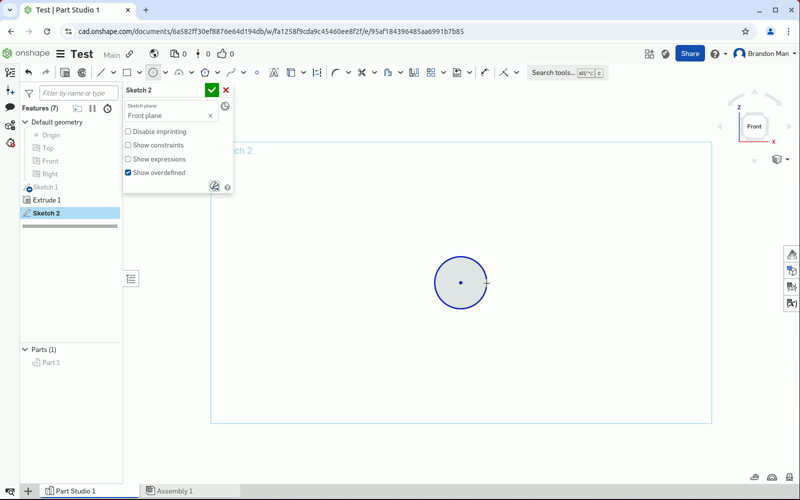
mouse_move(460, 282)
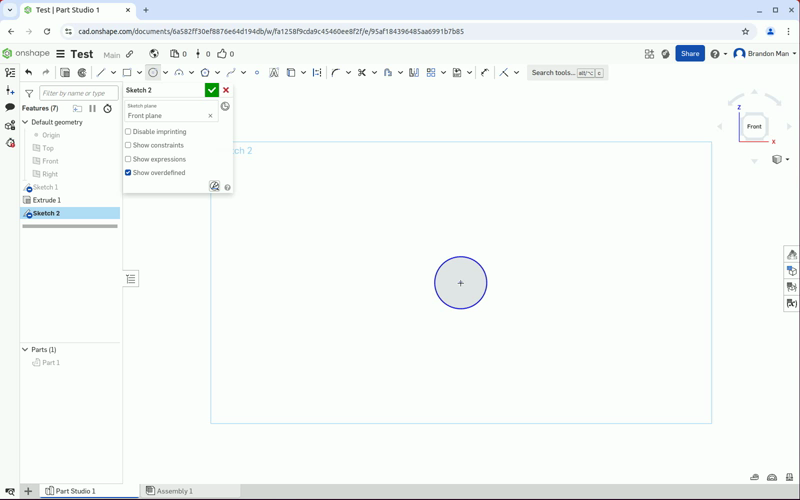
click(460, 282)
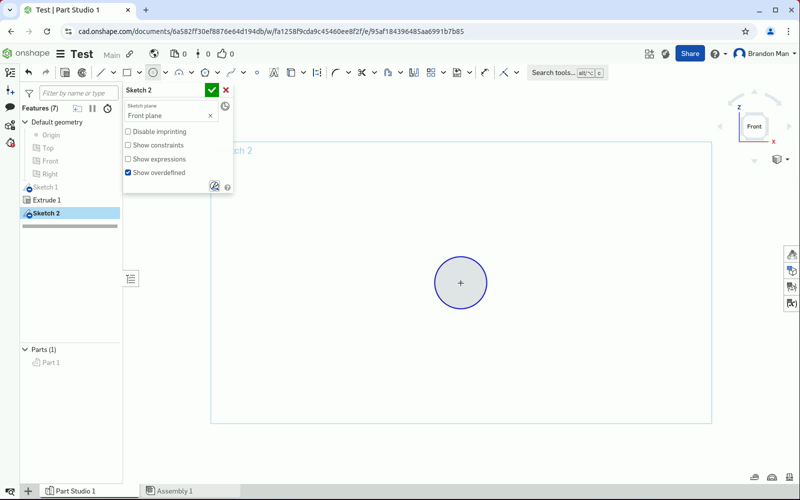
key_up(shift)
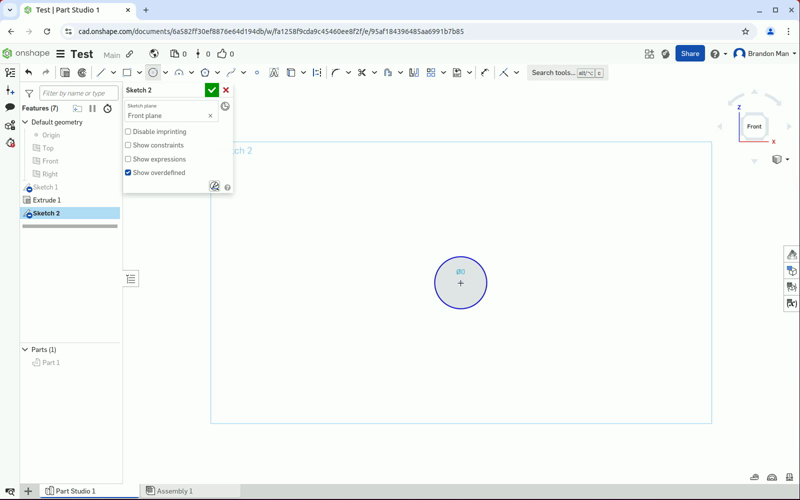
mouse_move(472, 282)
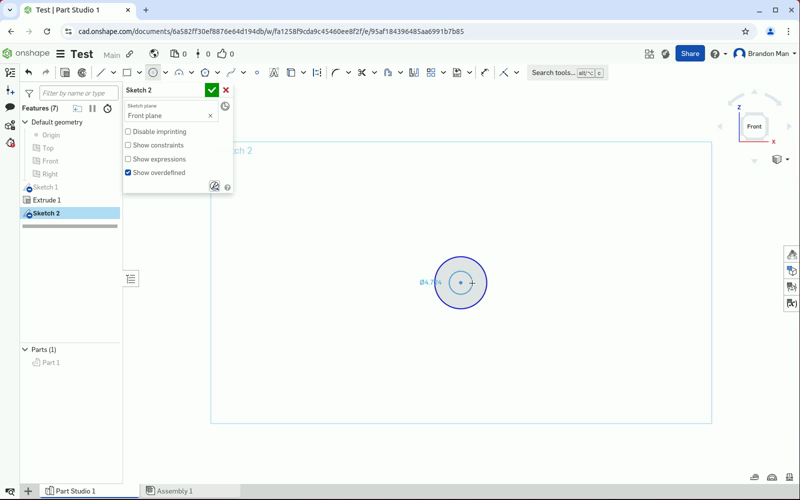
click(472, 282)
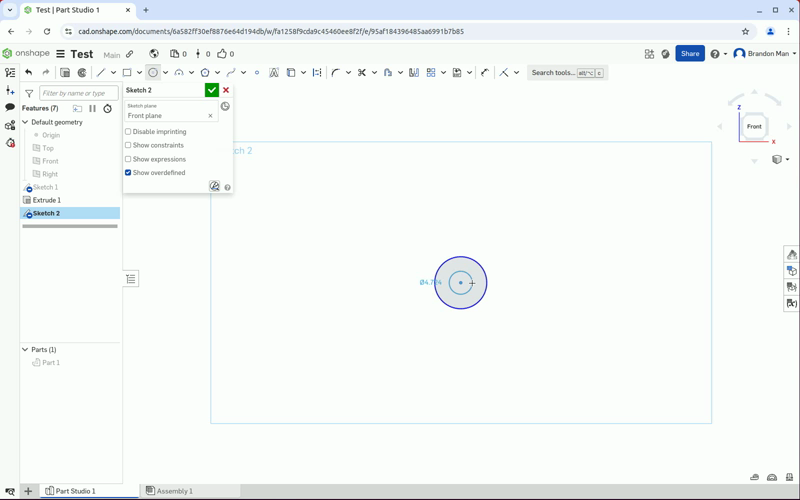
key(esc)
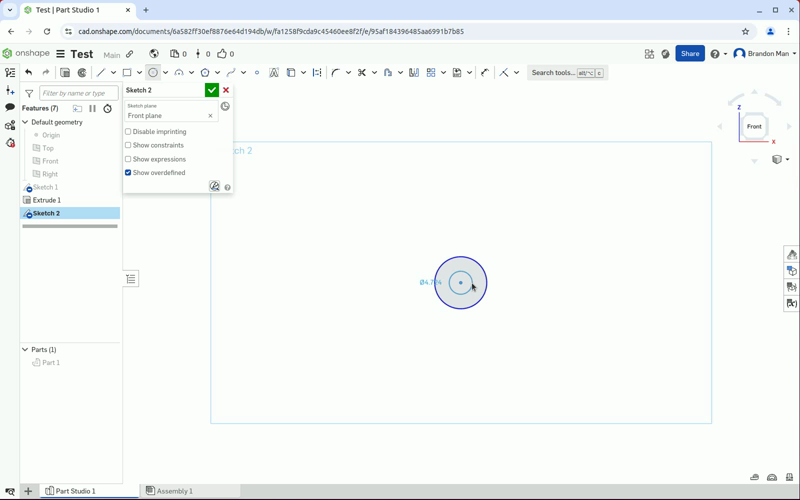
mouse_move(461, 267)
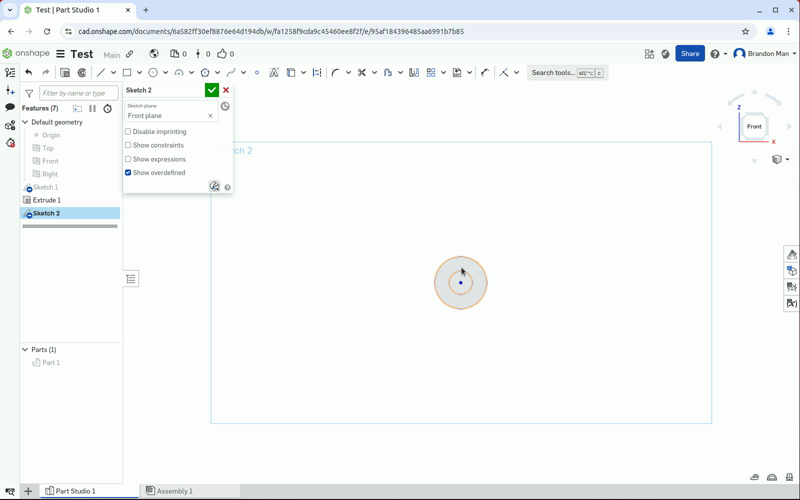
scroll(6)
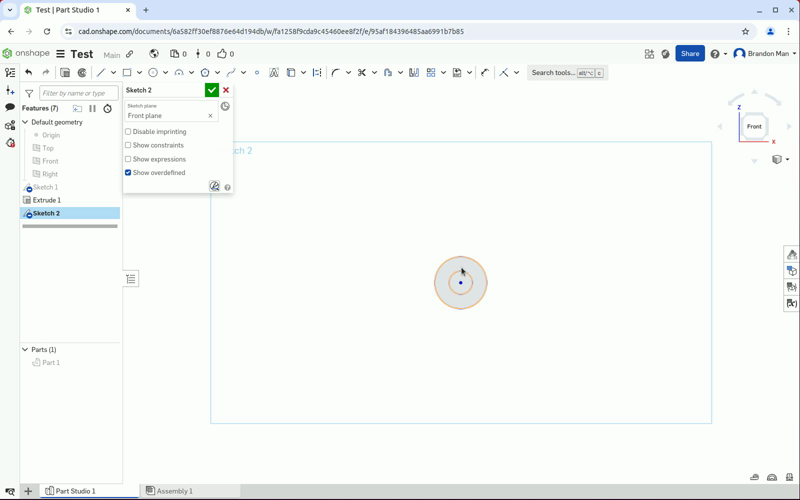
scroll(6)
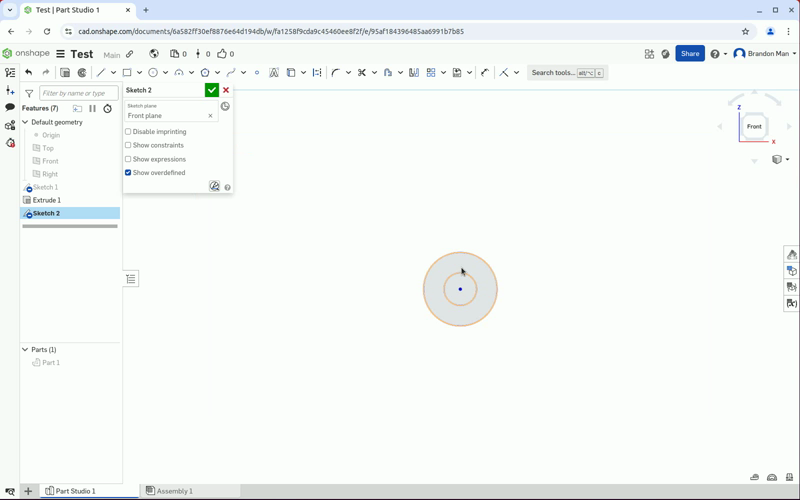
scroll(6)
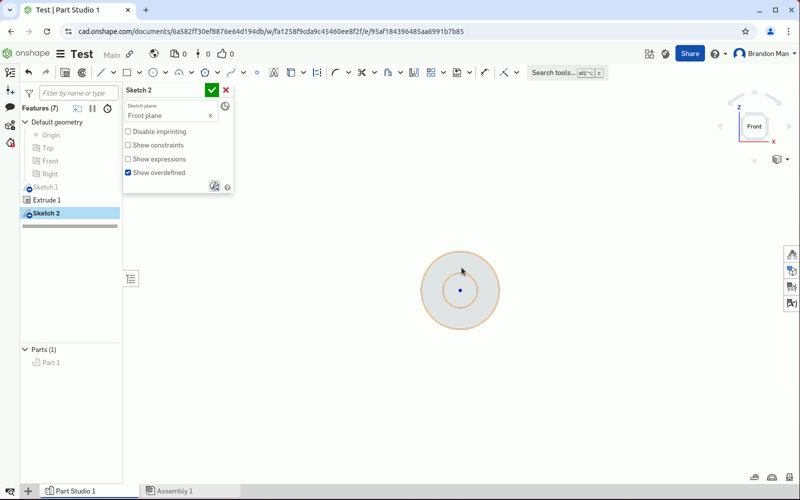
scroll(6)
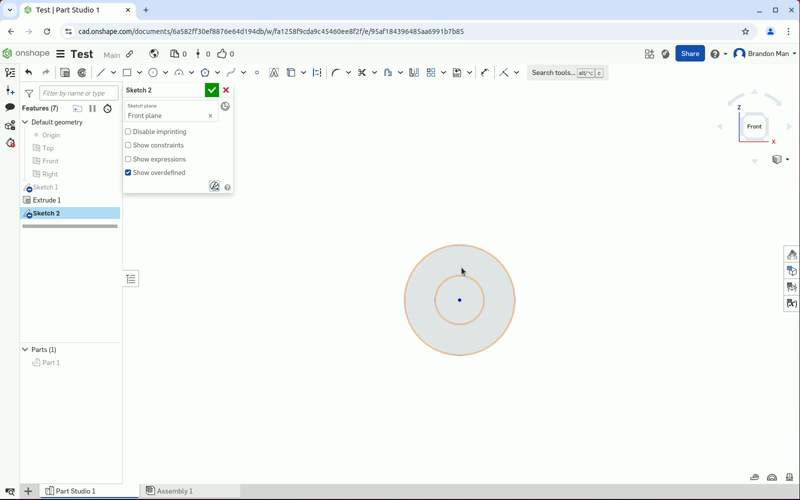
scroll(6)
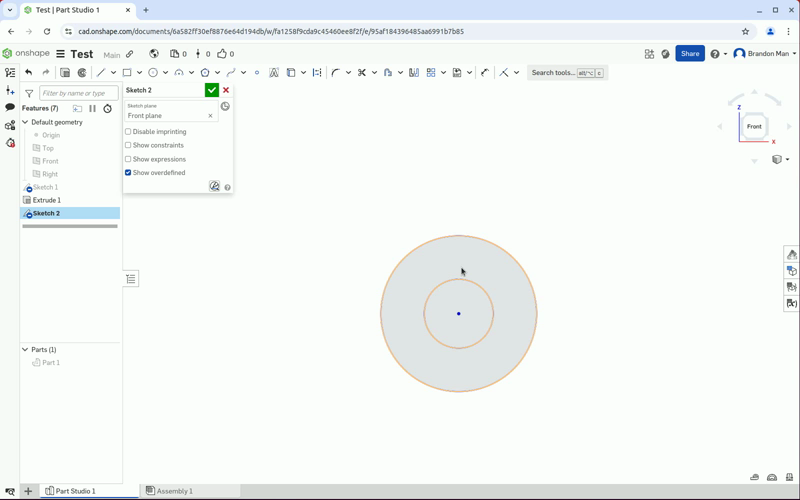
scroll(6)
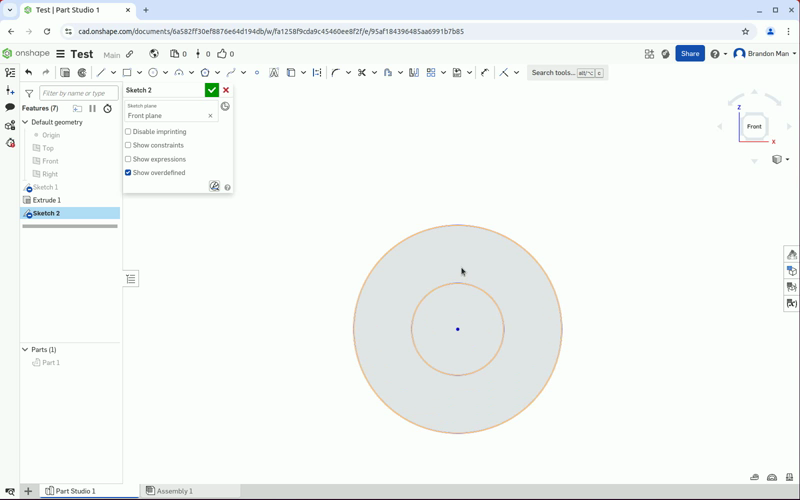
scroll(6)
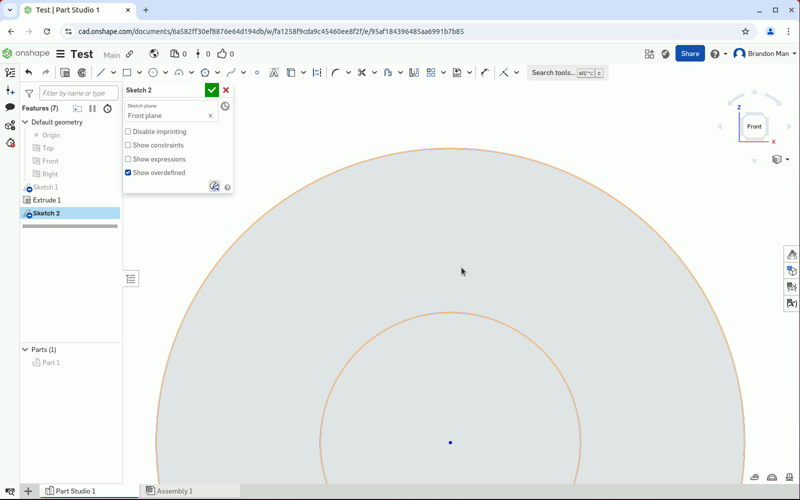
click(461, 267)
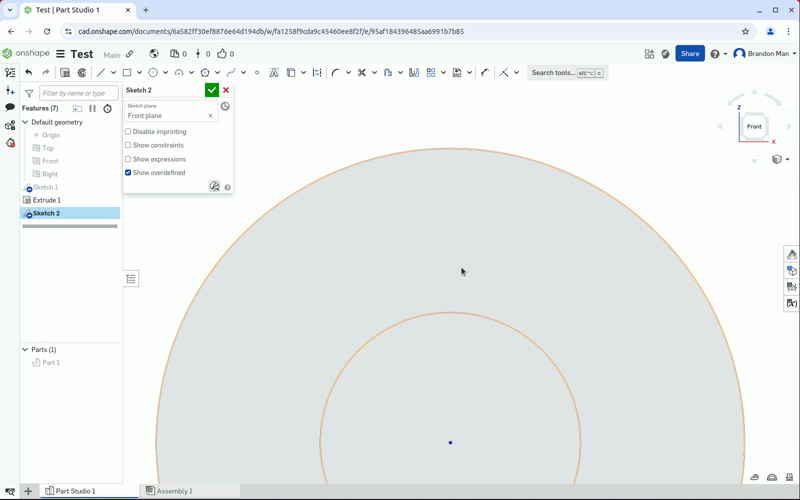
scroll(-6)
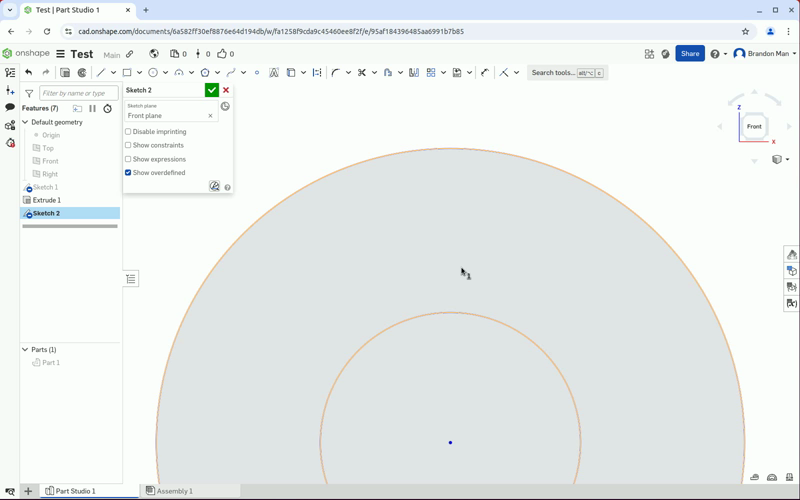
scroll(-6)
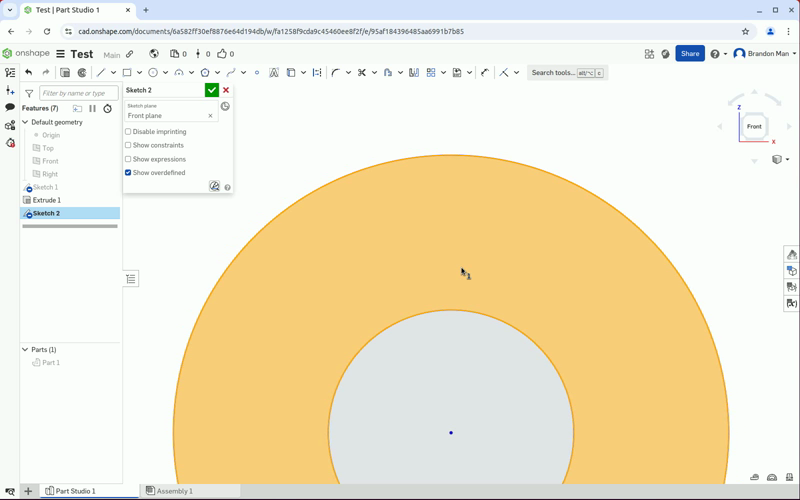
scroll(-6)
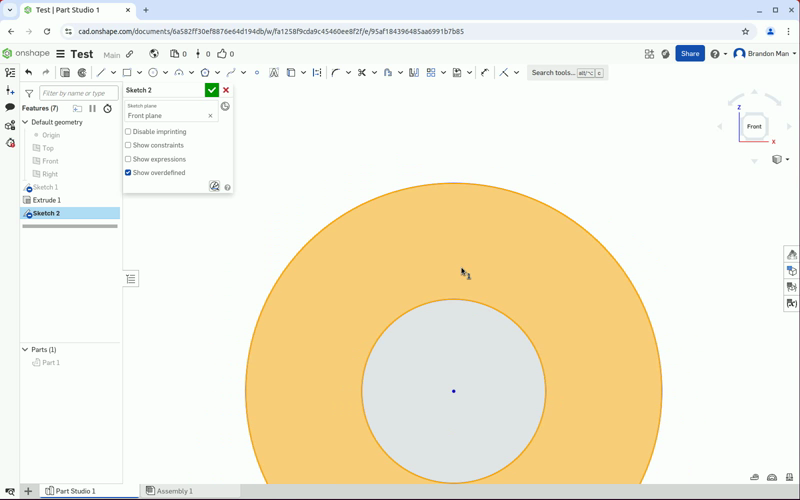
scroll(-6)
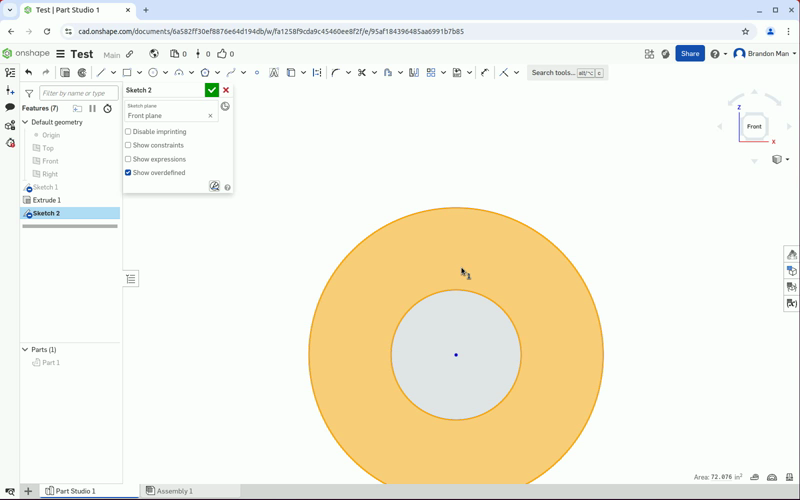
scroll(-6)
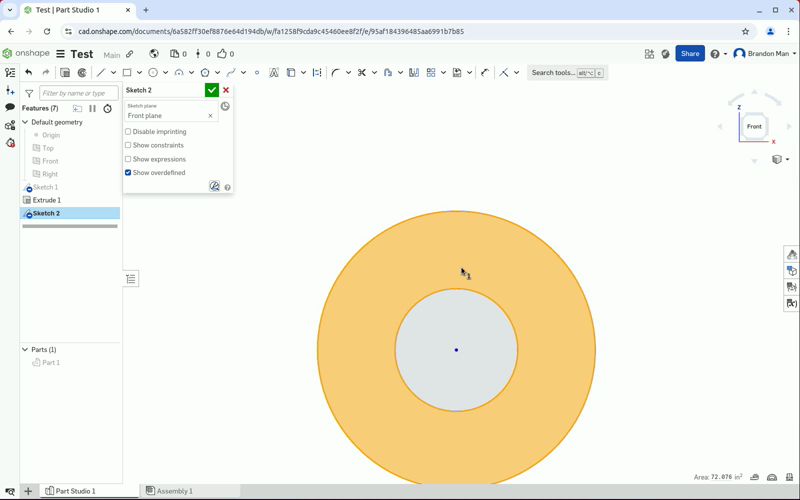
scroll(-6)
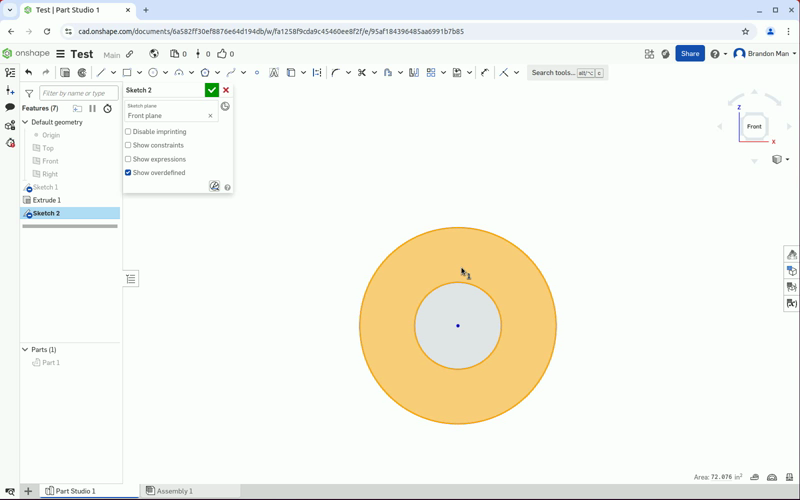
scroll(-6)
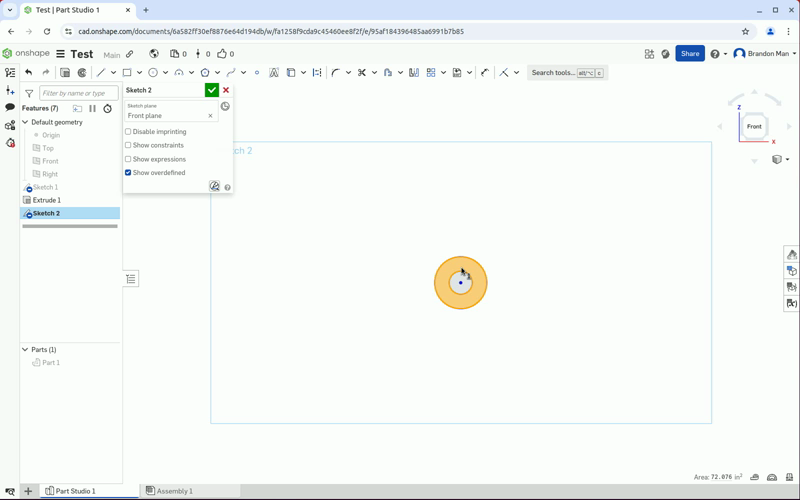
mouse_move(73, 352)
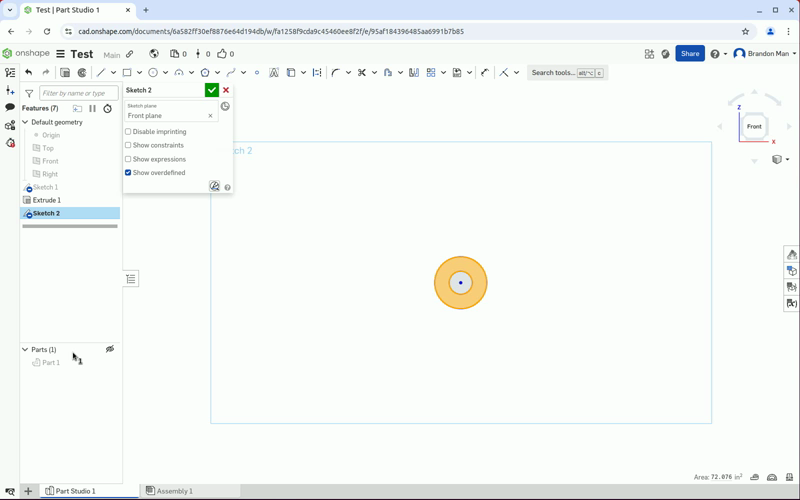
key(shift+y)
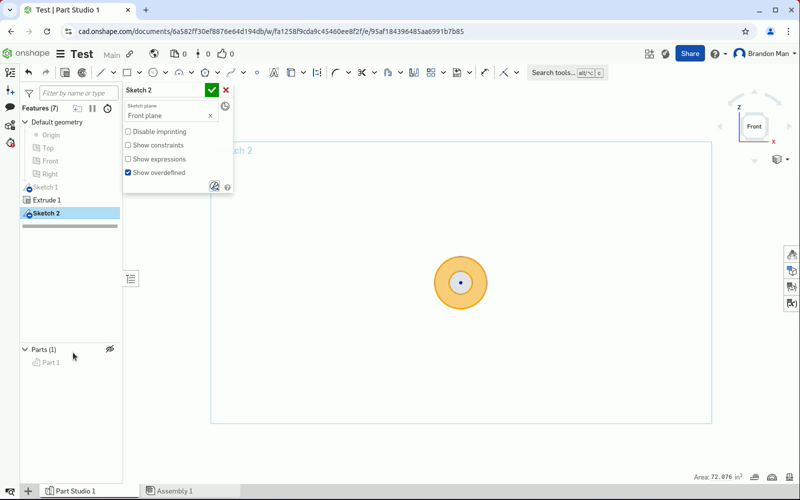
key(shift+e)
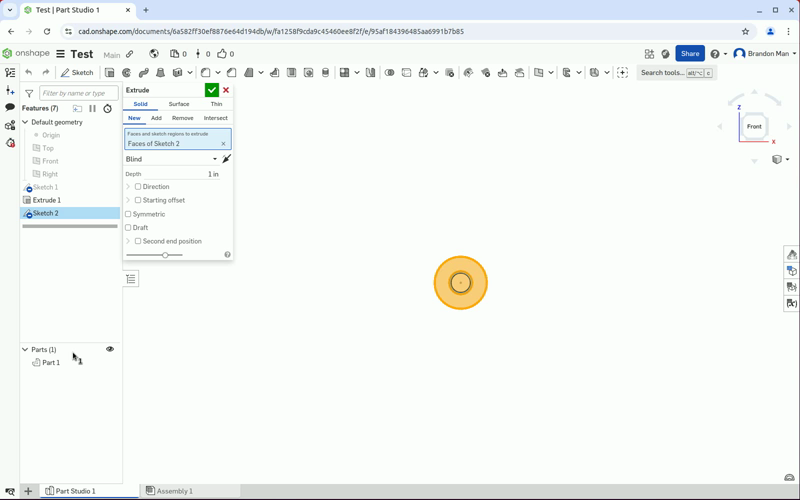
mouse_move(143, 106)
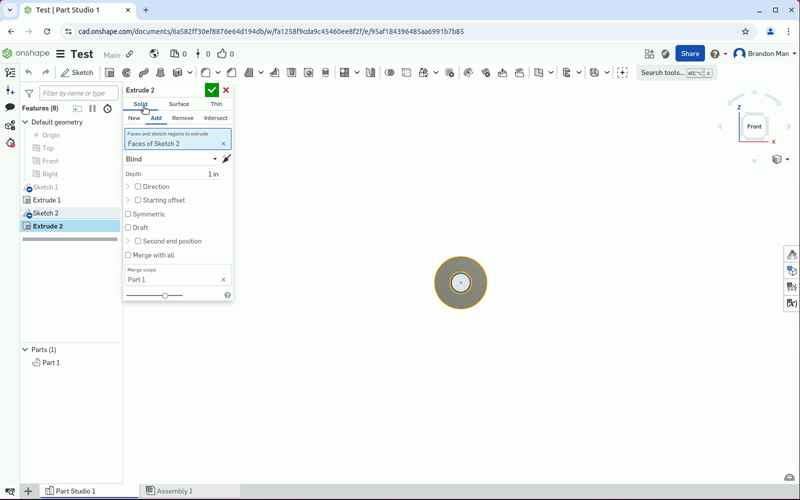
click(143, 106)
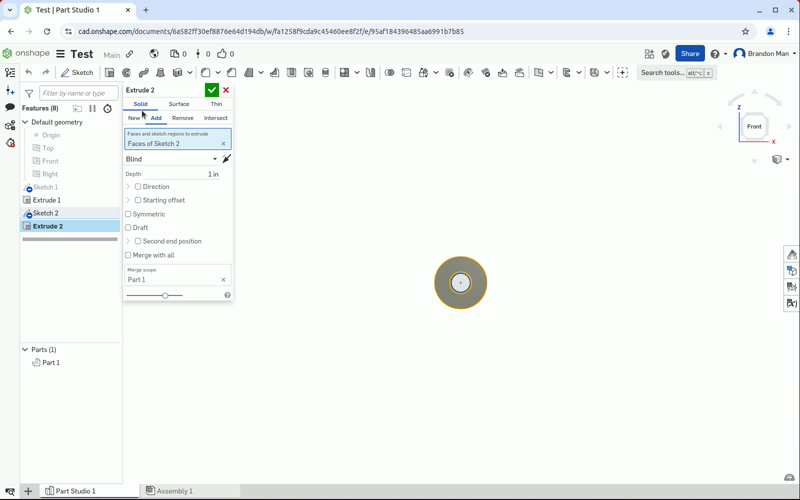
mouse_move(137, 120)
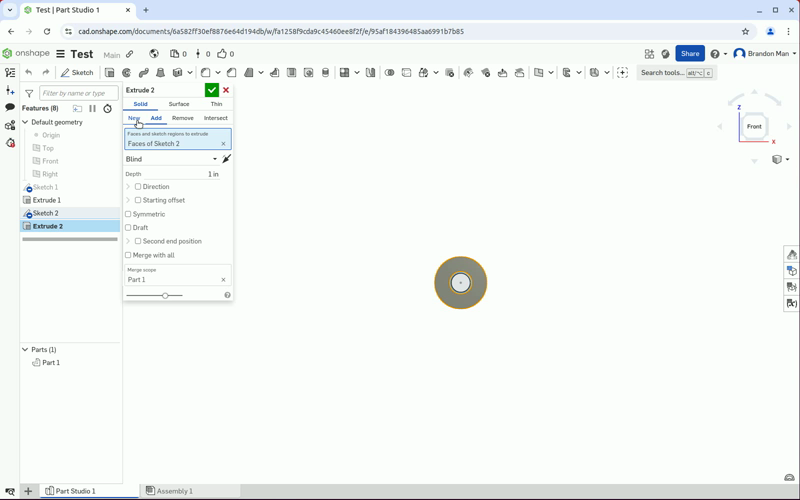
click(137, 120)
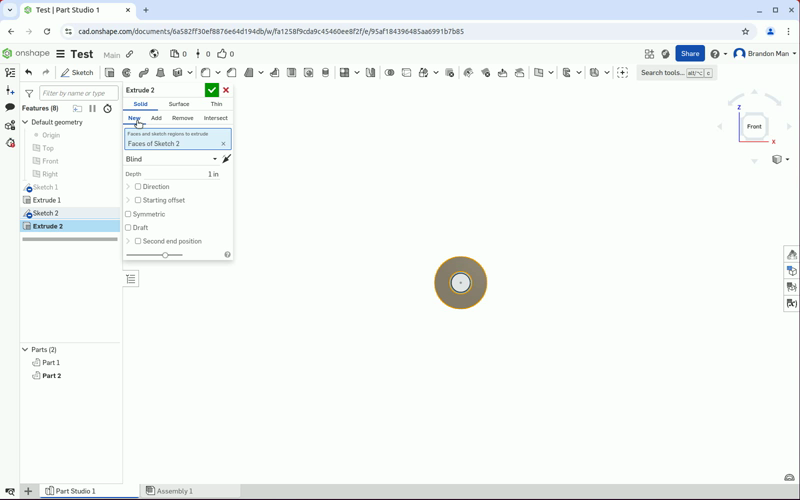
key(tab, 4)
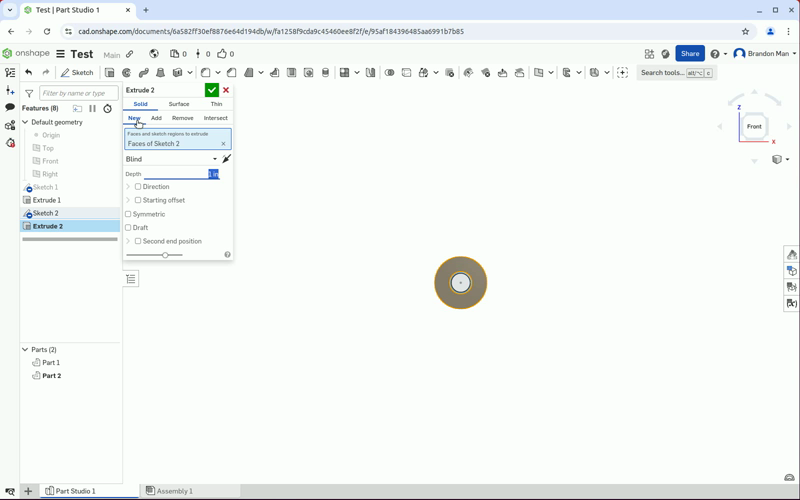
text(-46.216)
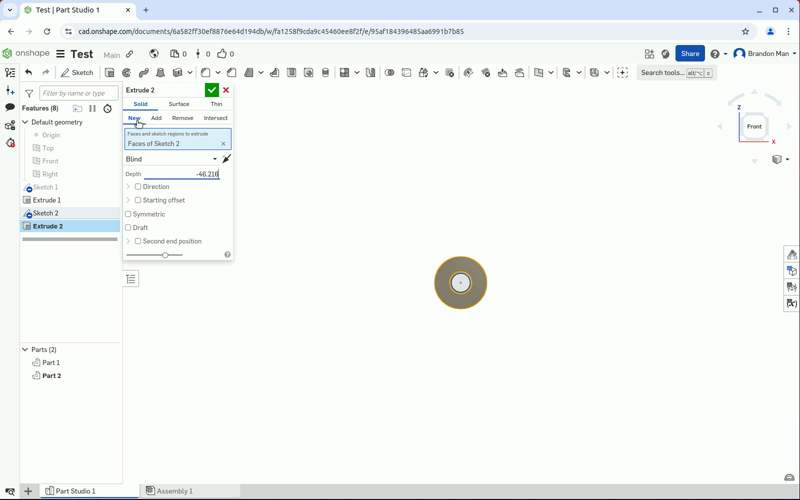
key(tab, 3)
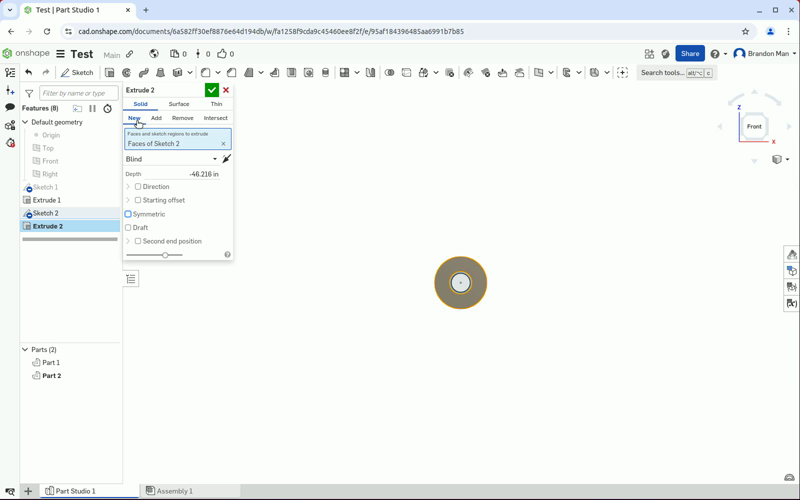
key(space)
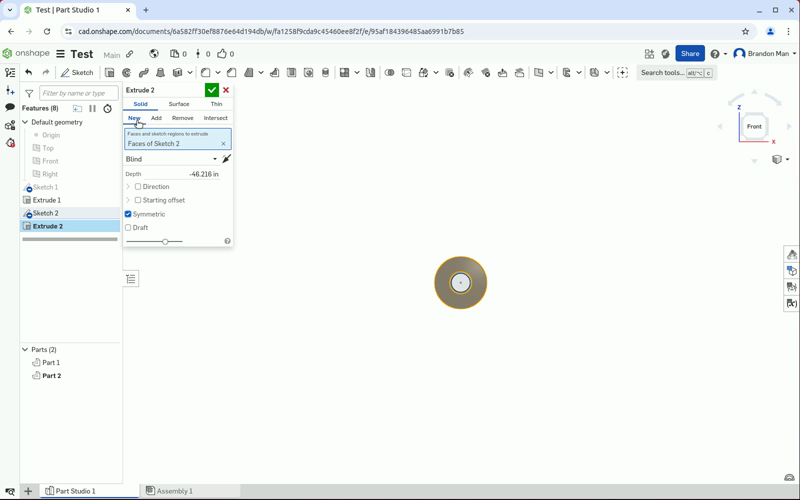
key(enter)
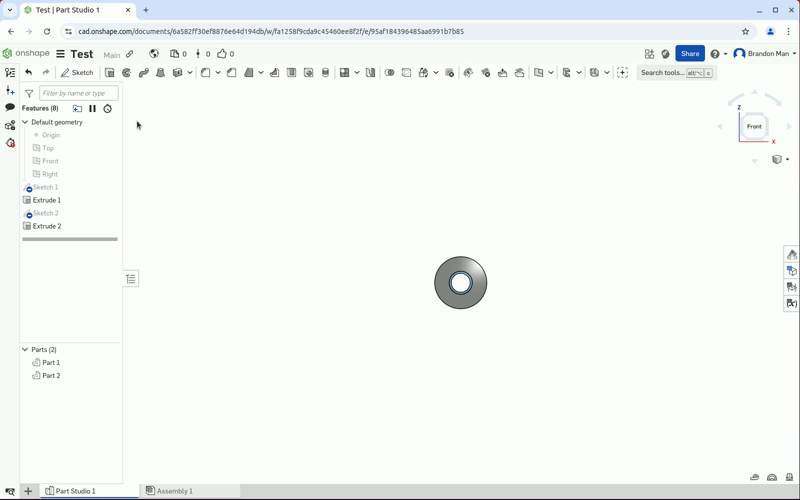
key(shift+h)
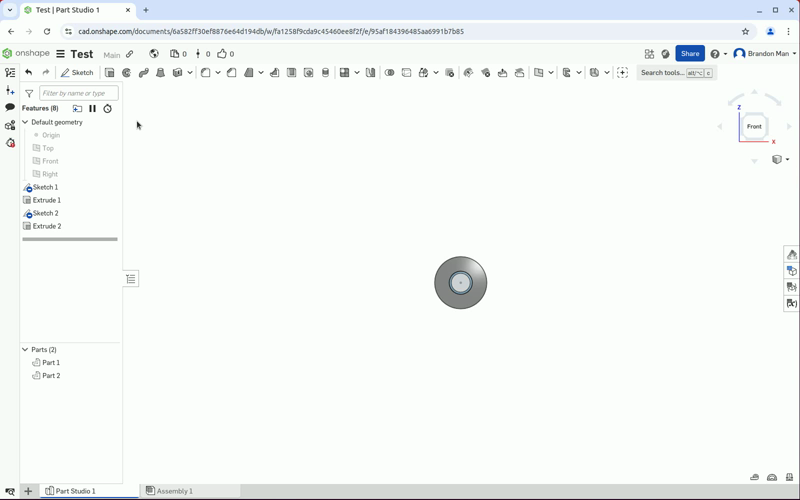
key(shift+h)
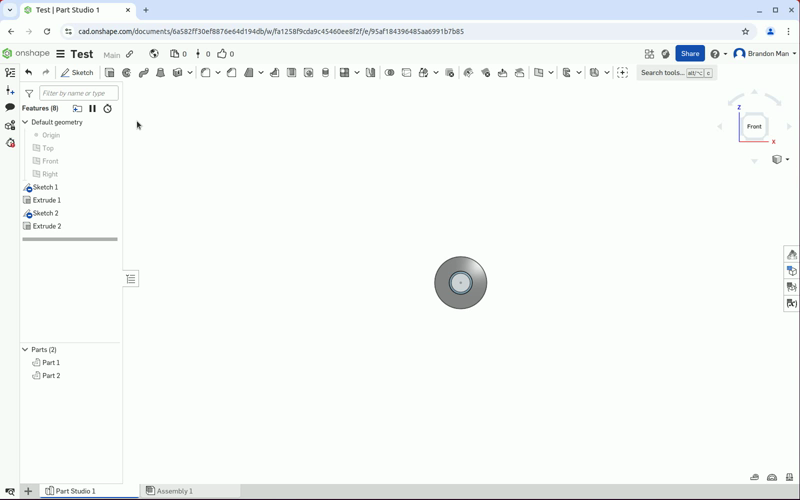
key(shift+7)
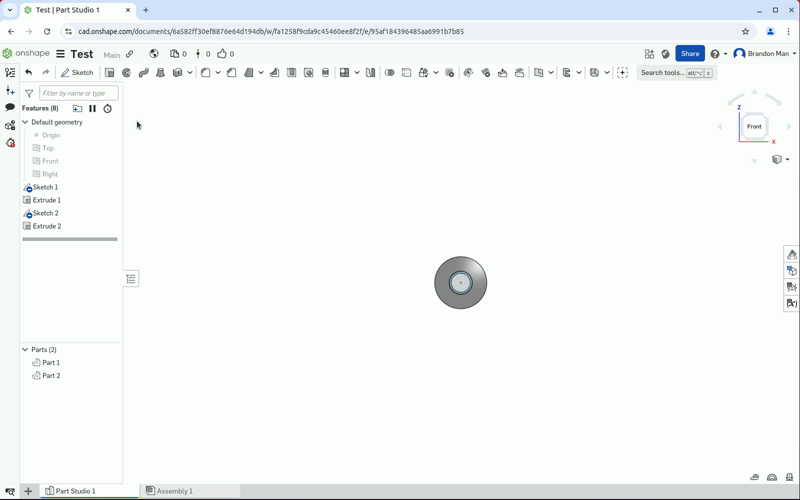
key(left, 2)
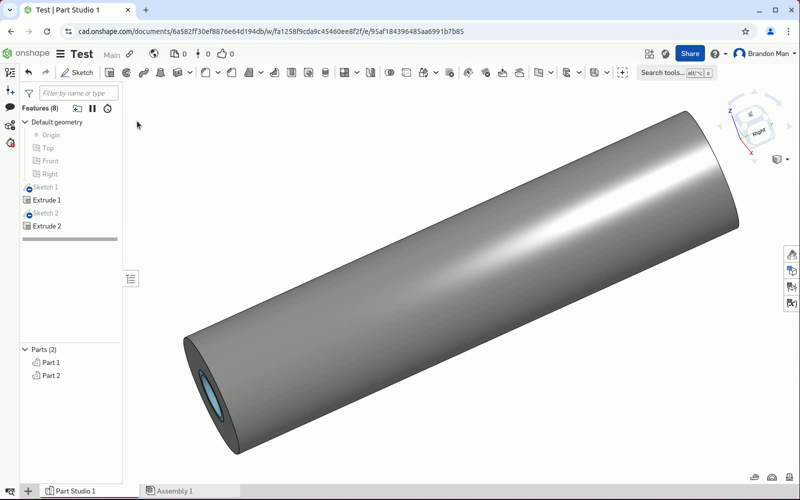
key(down, 2)
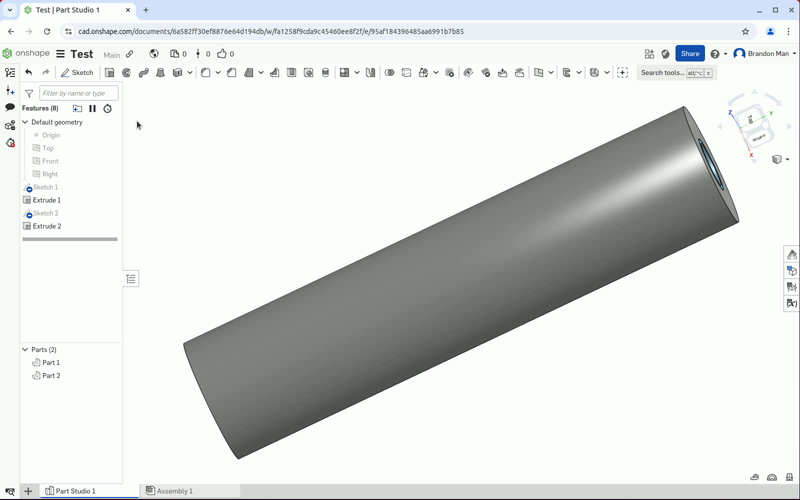
key(up, 2)
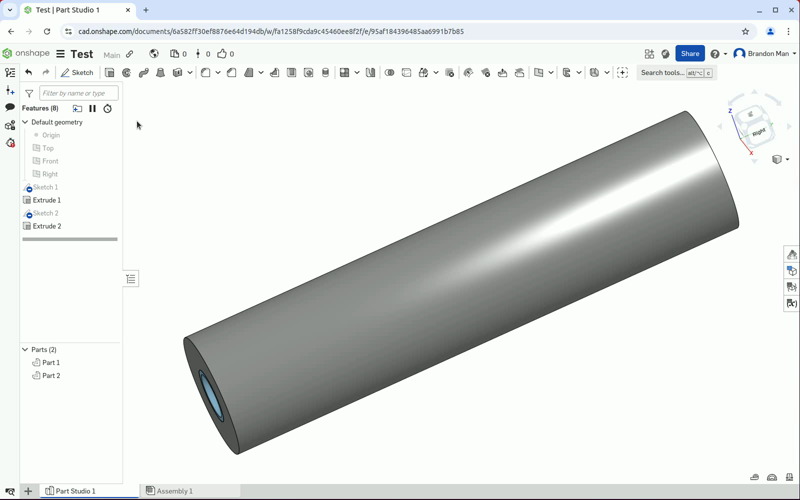
key(right, 2)
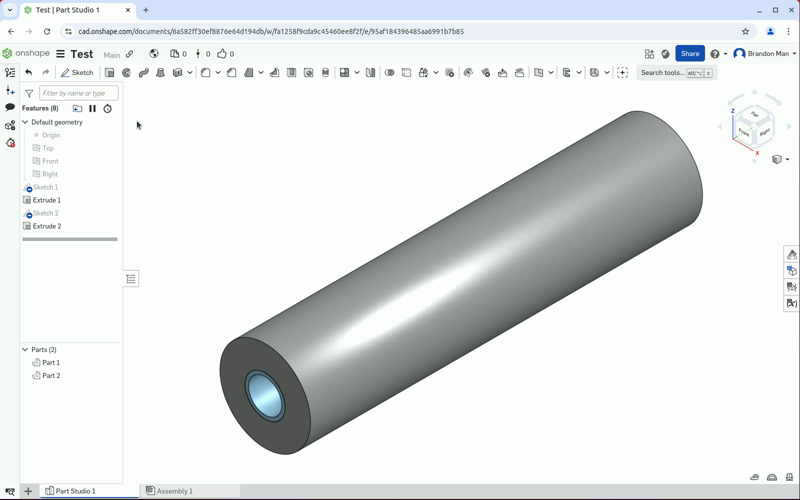
mouse_move(73, 189)
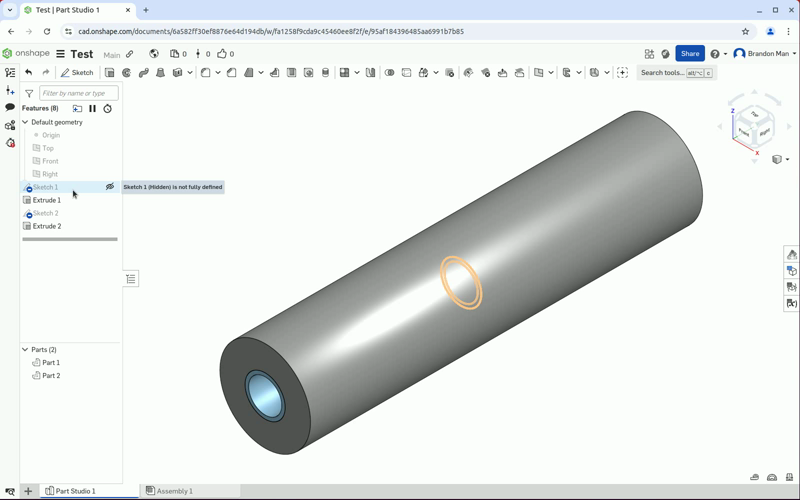
click(73, 189)